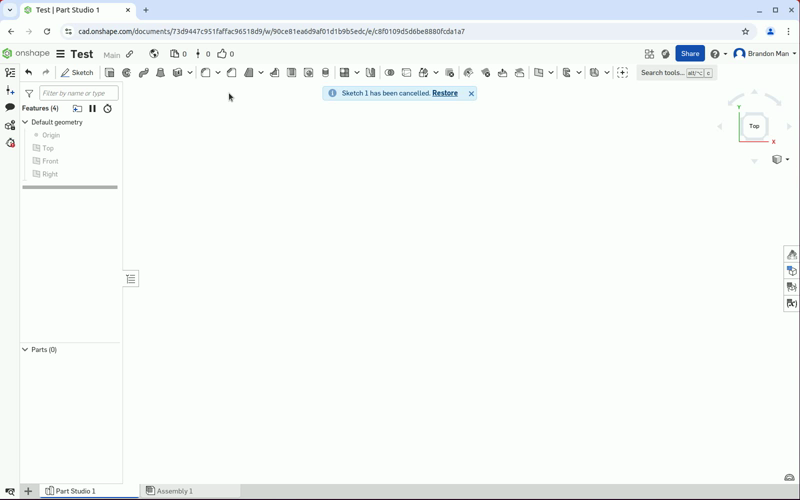
key(shift+h)
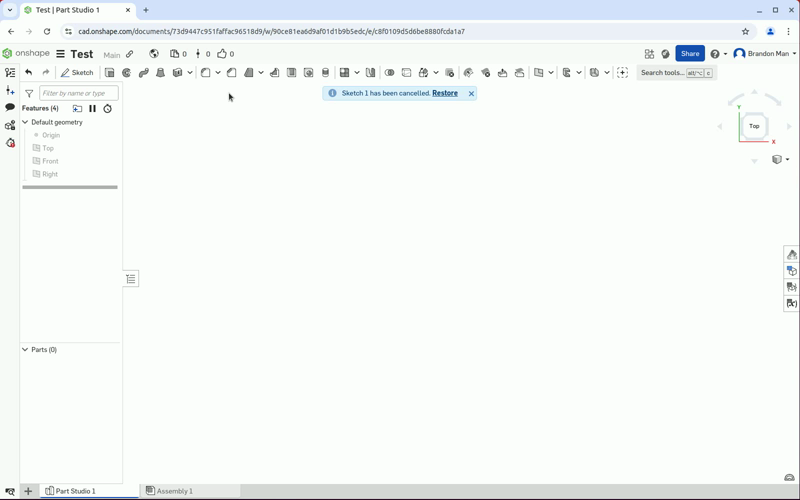
key(shift+s)
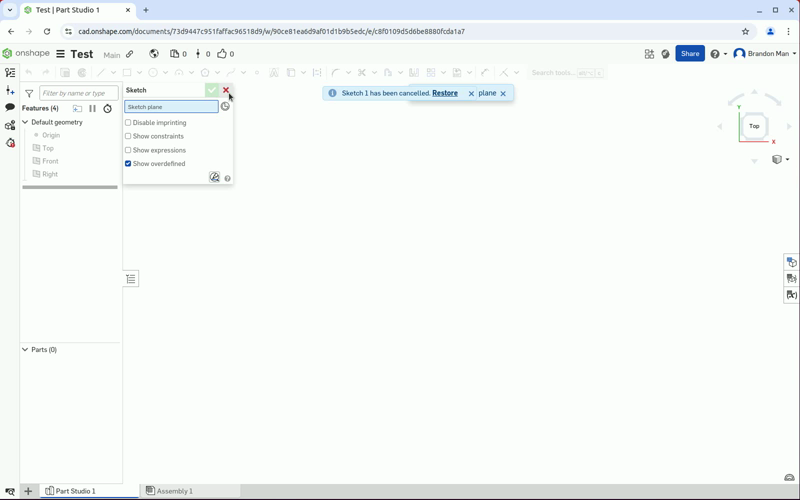
mouse_move(73, 150)
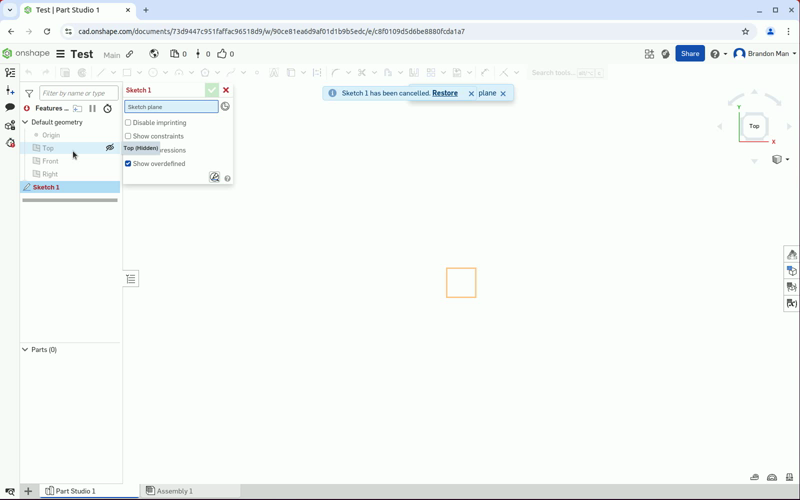
click(73, 150)
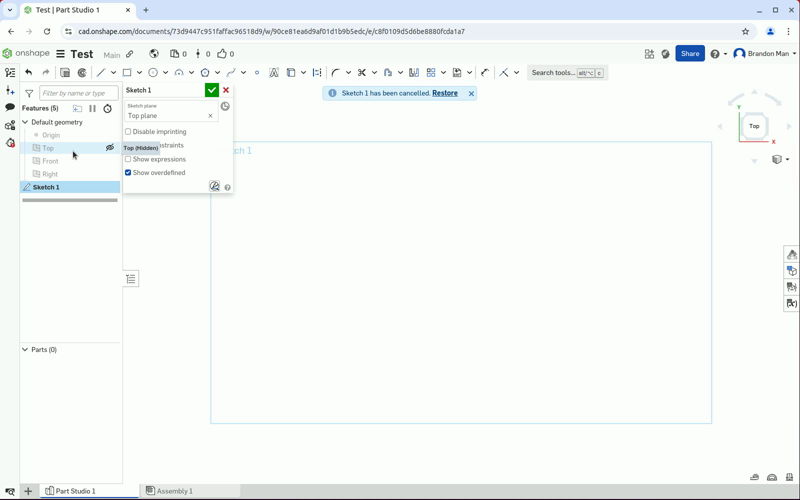
mouse_move(73, 352)
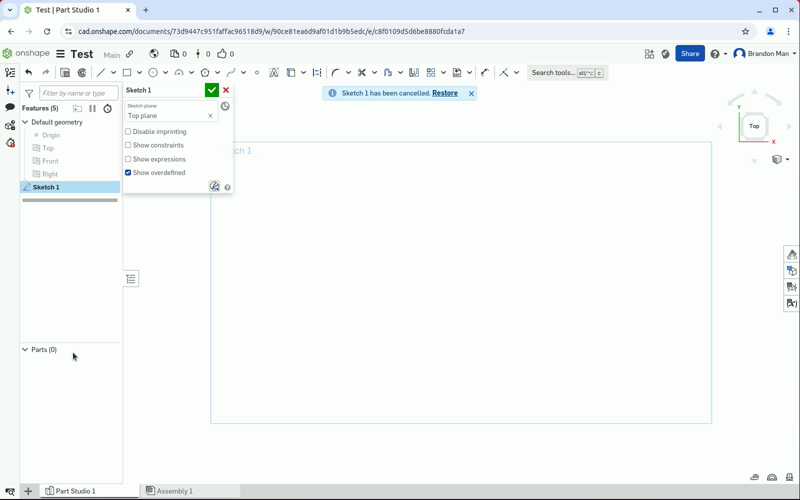
key(y)
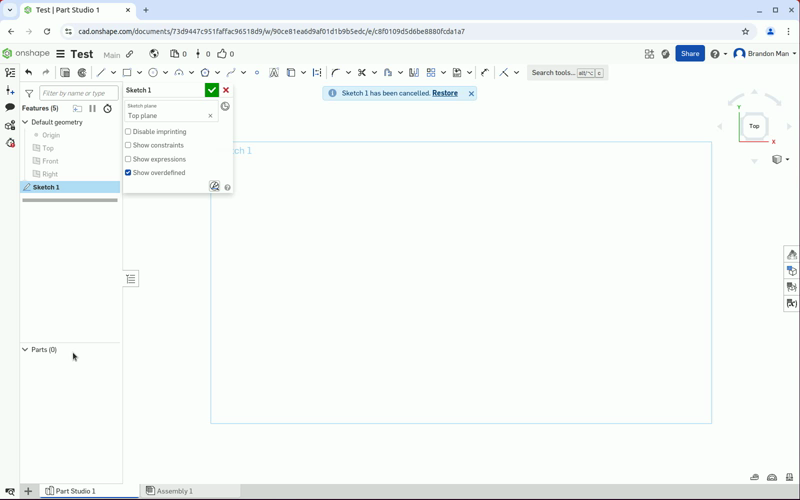
key(c)
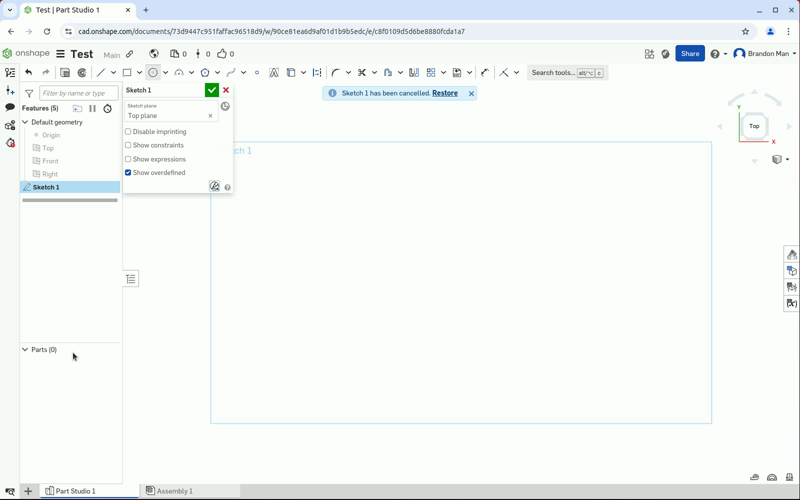
key_down(shift)
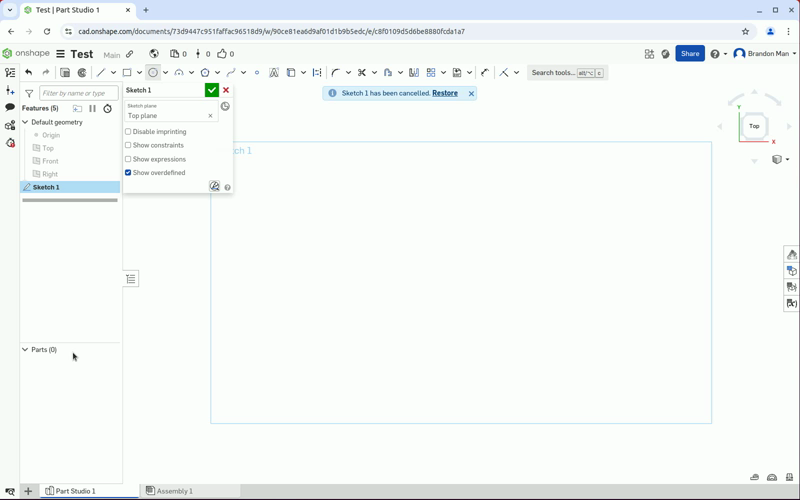
mouse_move(461, 282)
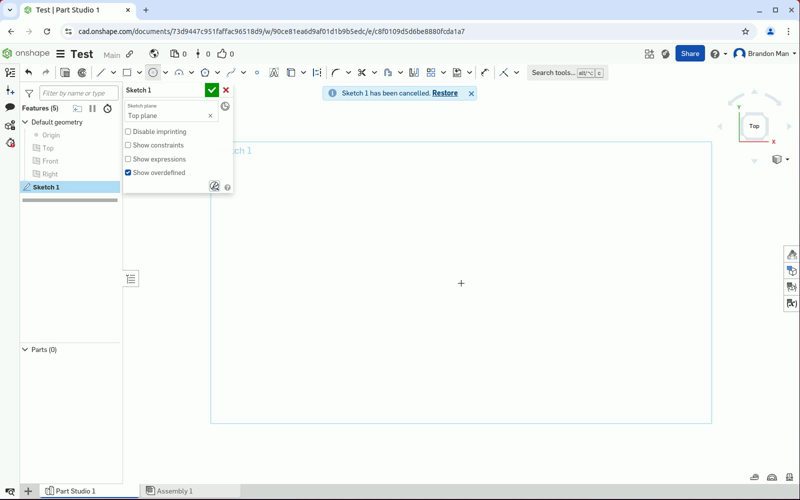
click(461, 282)
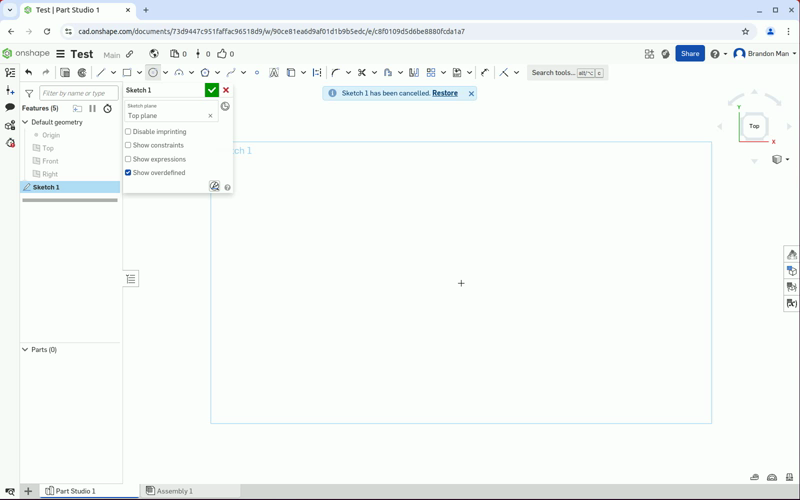
key_up(shift)
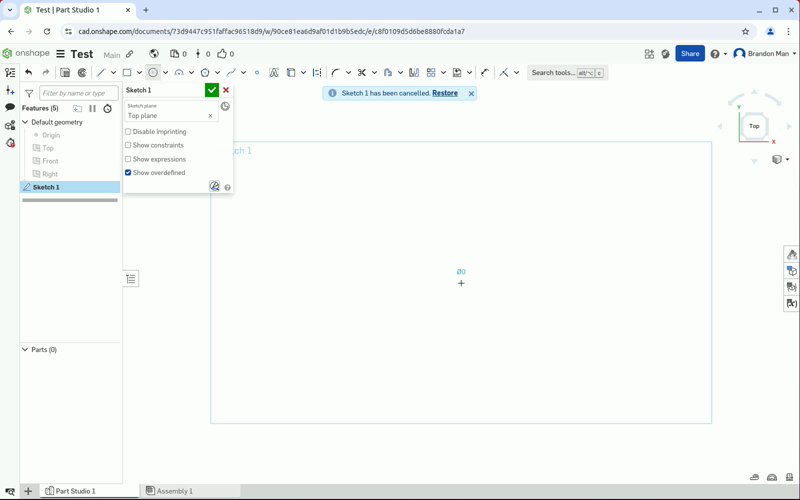
mouse_move(466, 282)
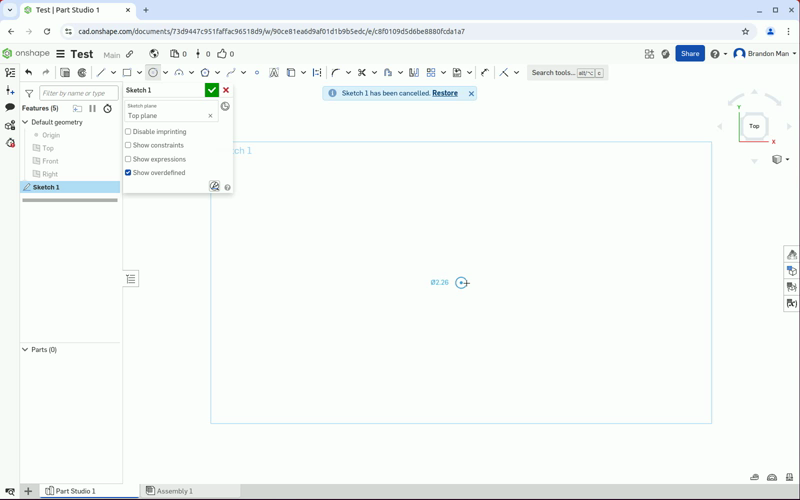
click(466, 282)
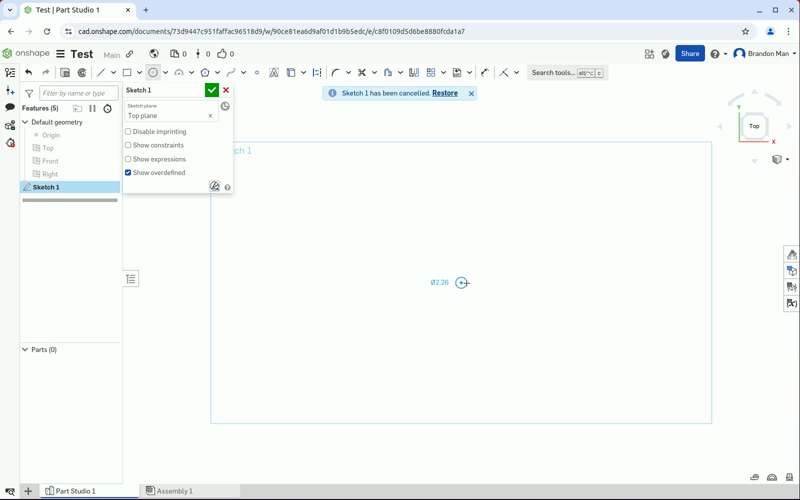
key(esc)
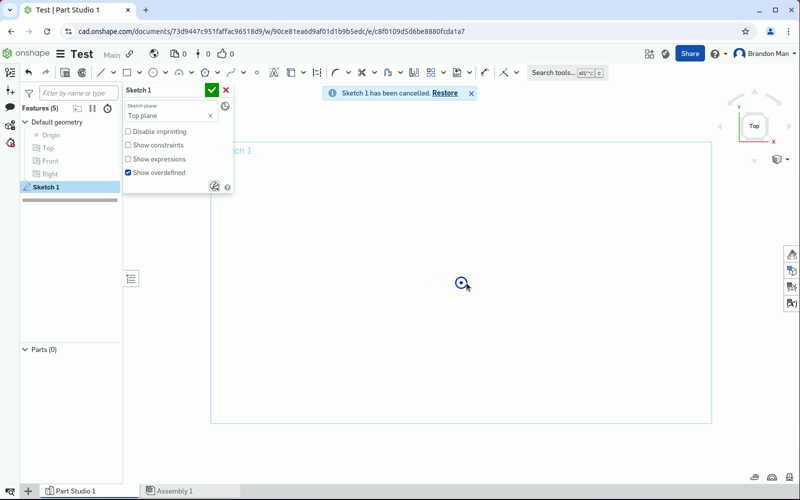
mouse_move(464, 286)
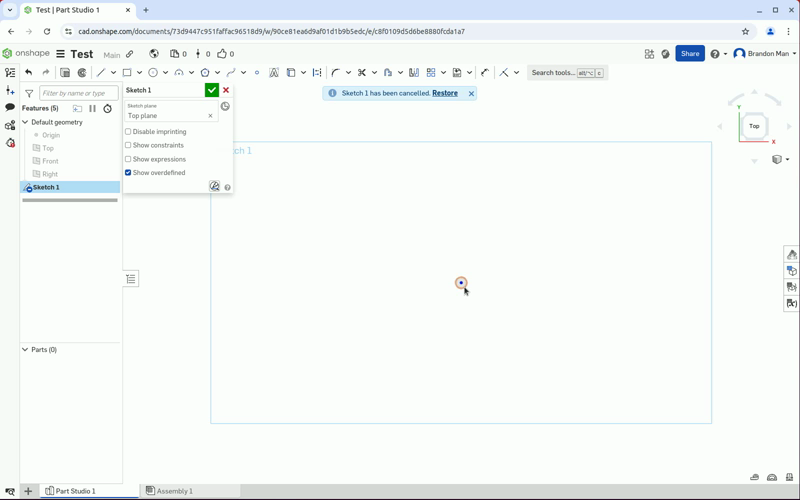
scroll(6)
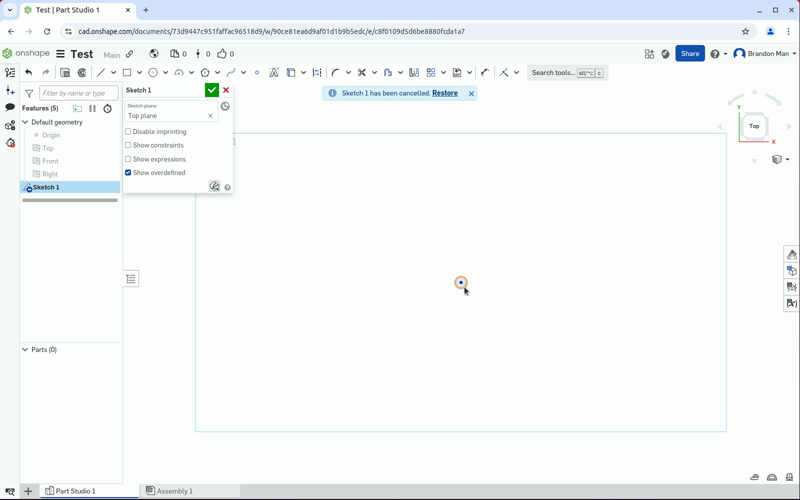
scroll(6)
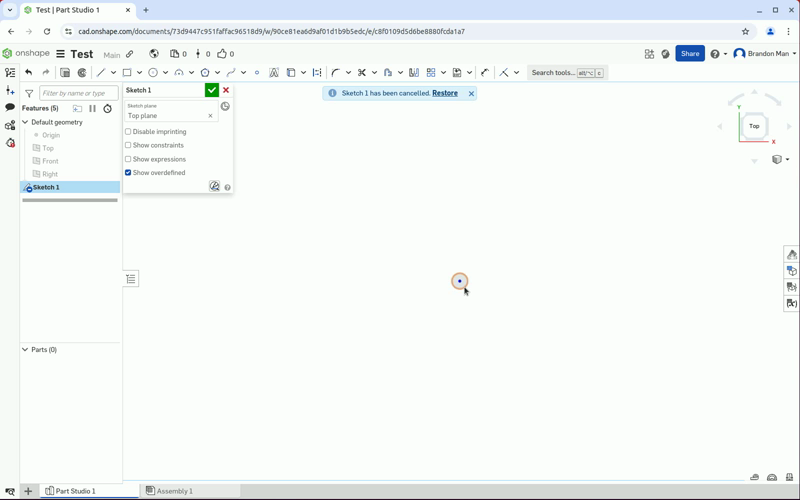
scroll(6)
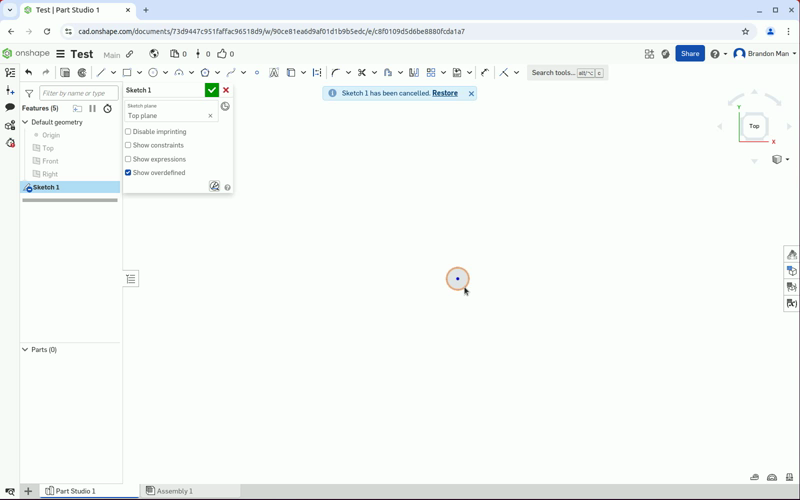
scroll(6)
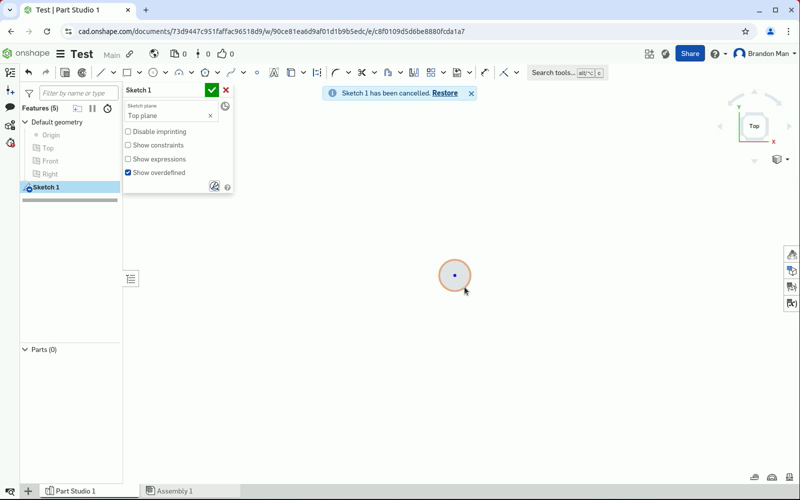
scroll(6)
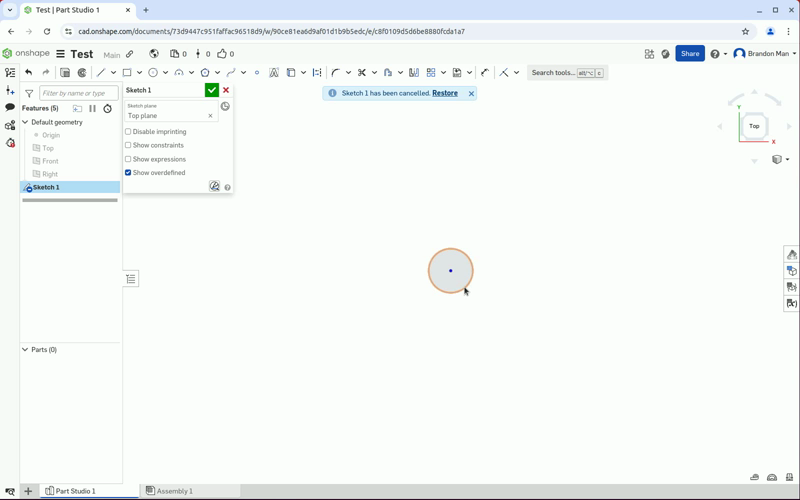
scroll(6)
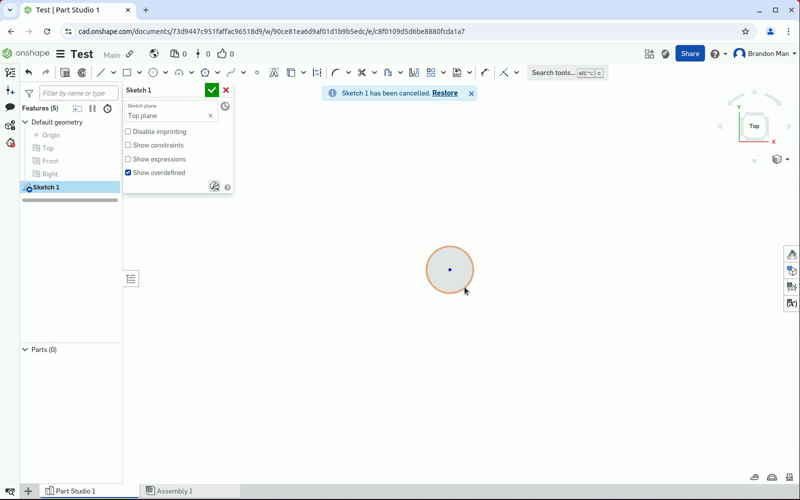
scroll(6)
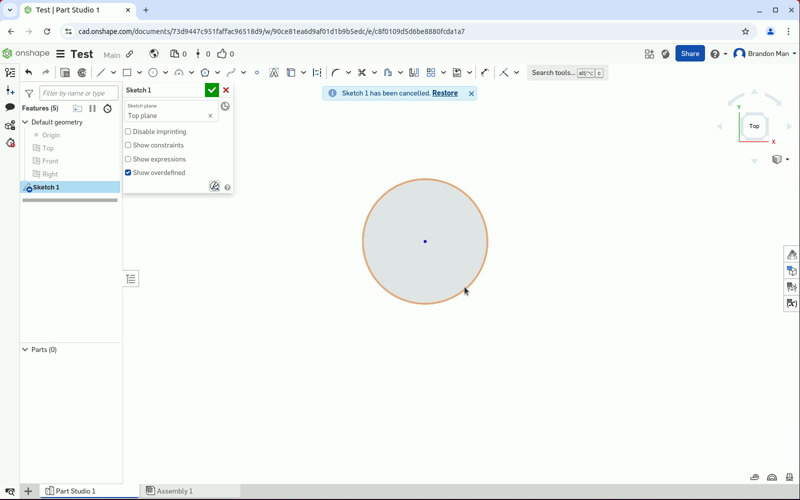
click(464, 286)
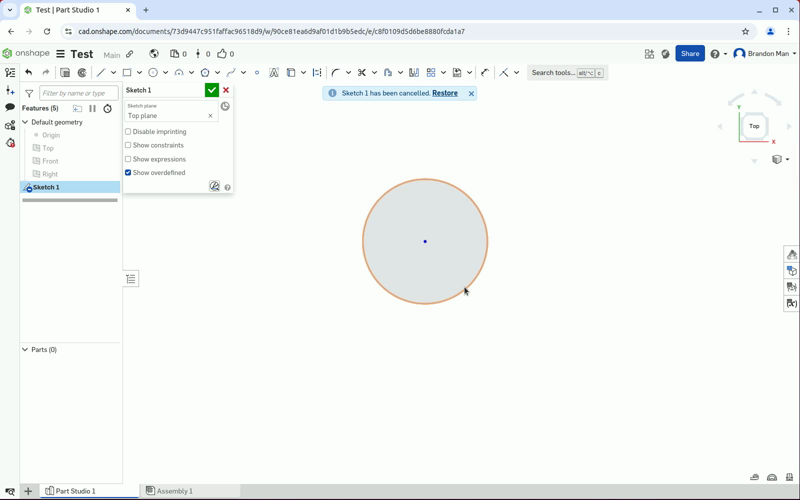
scroll(-6)
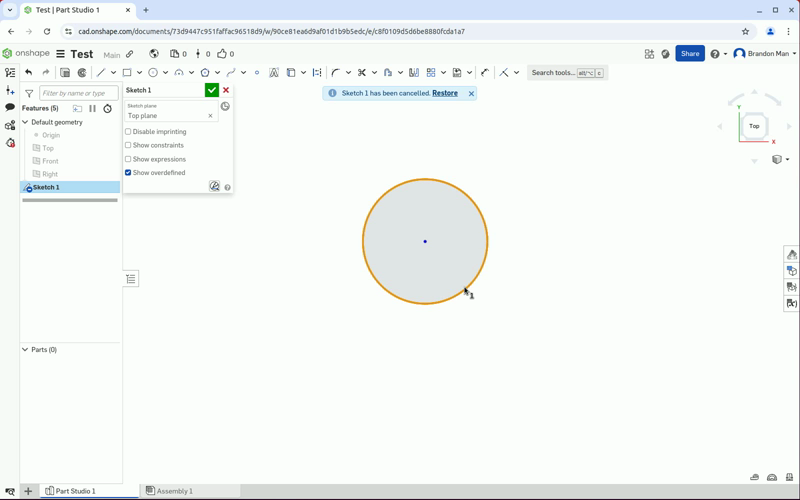
scroll(-6)
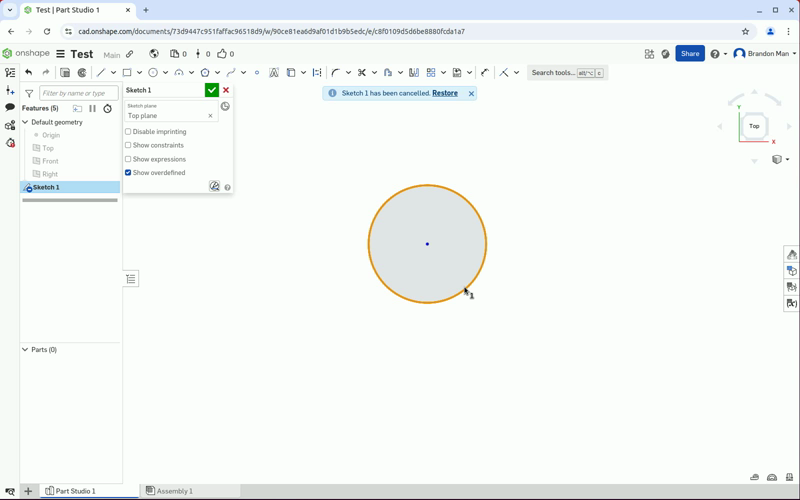
scroll(-6)
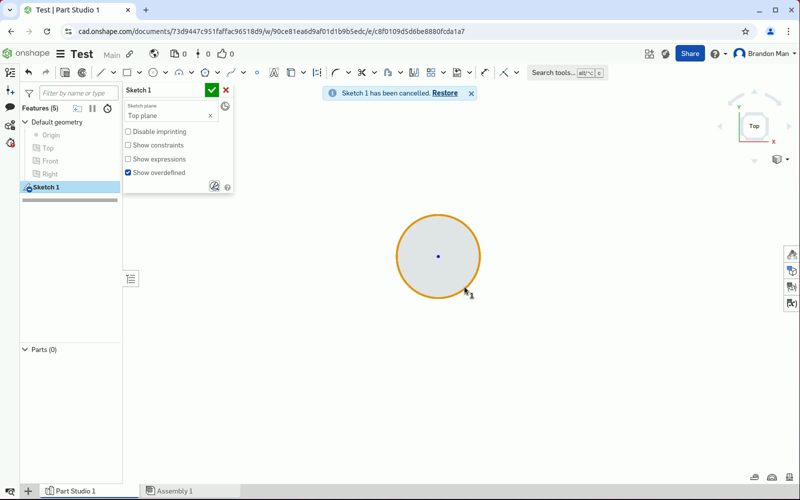
scroll(-6)
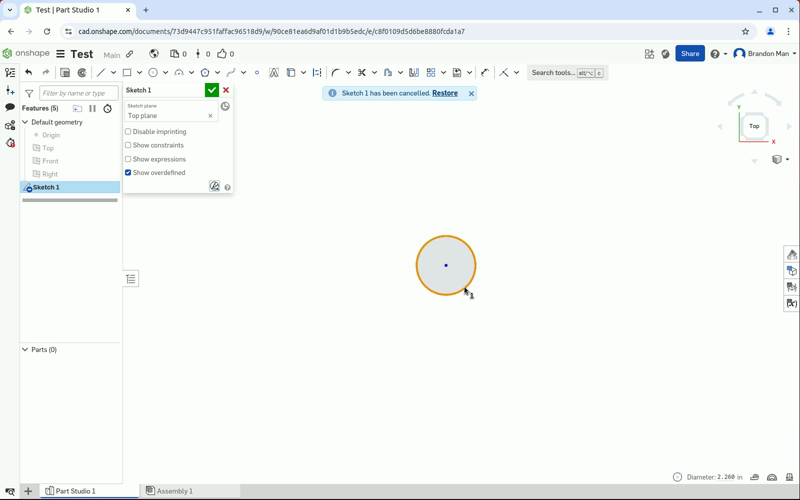
scroll(-6)
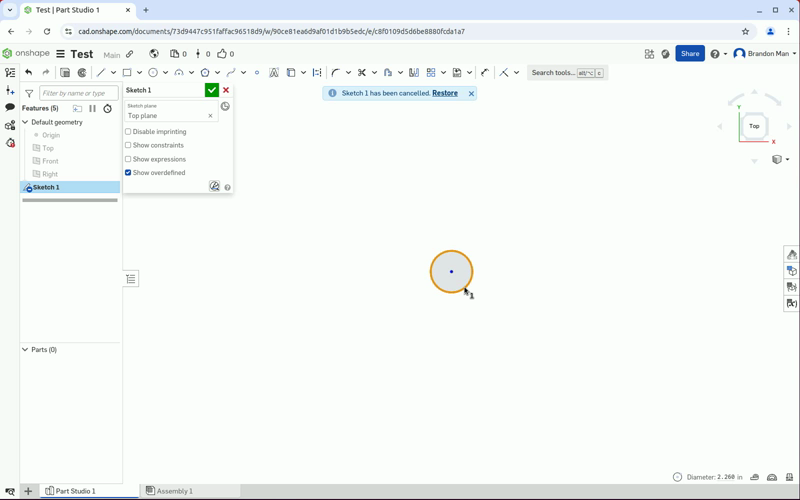
scroll(-6)
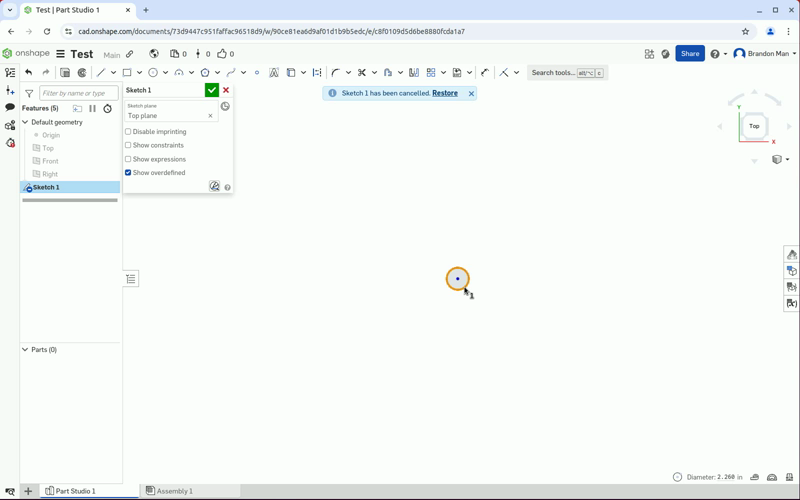
scroll(-6)
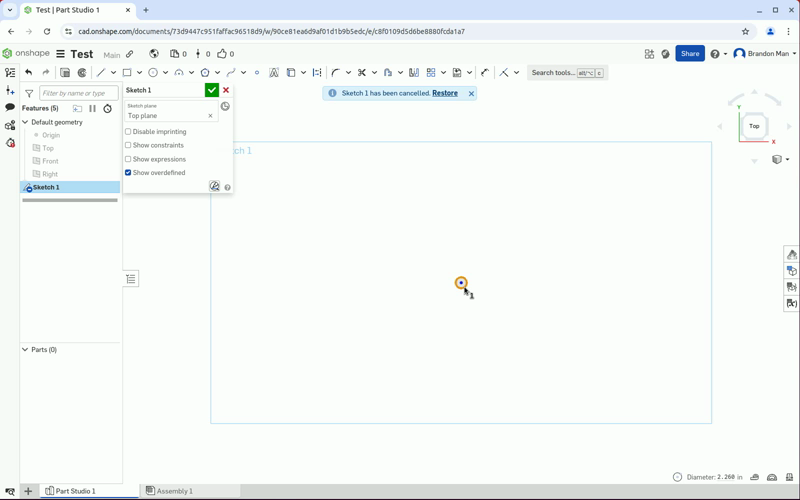
mouse_move(73, 352)
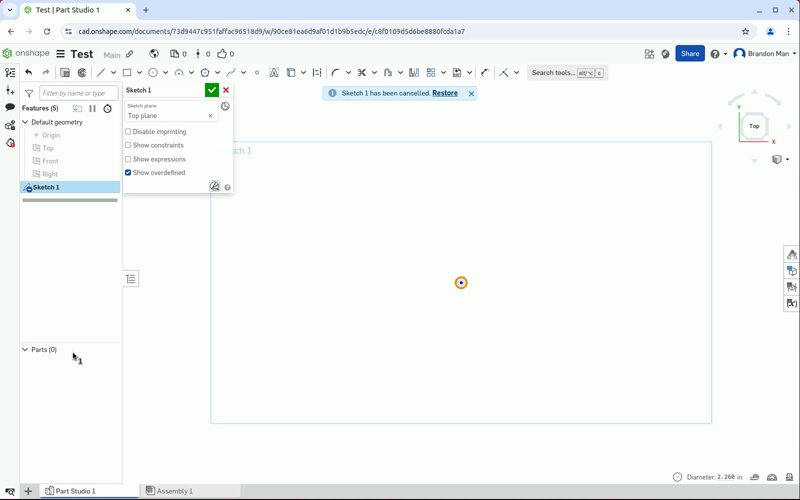
key(shift+y)
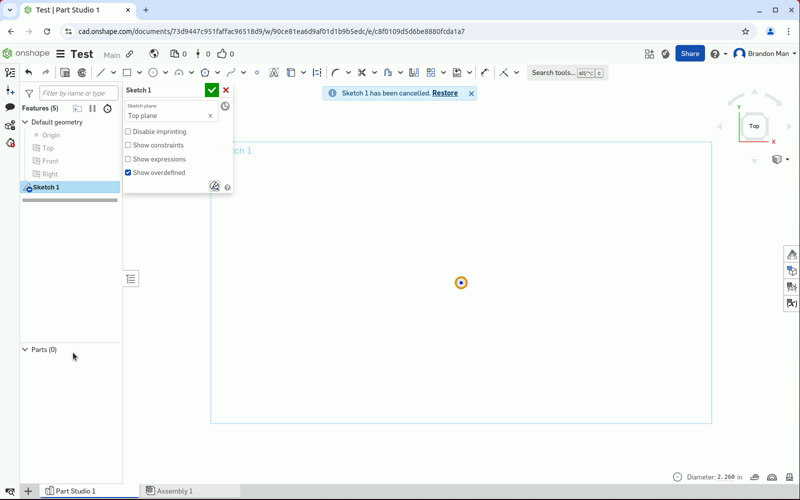
key(shift+e)
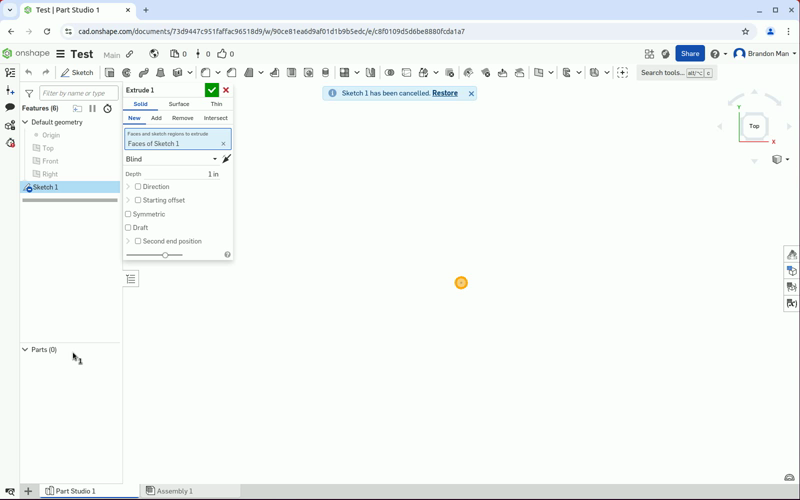
mouse_move(143, 106)
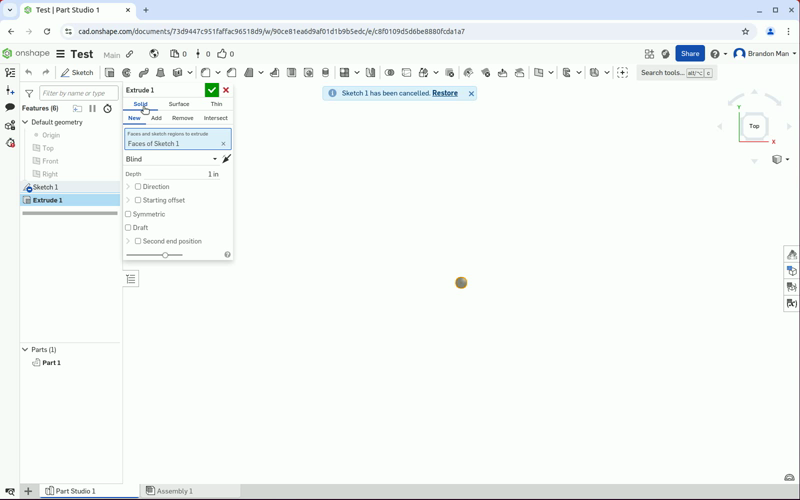
click(143, 106)
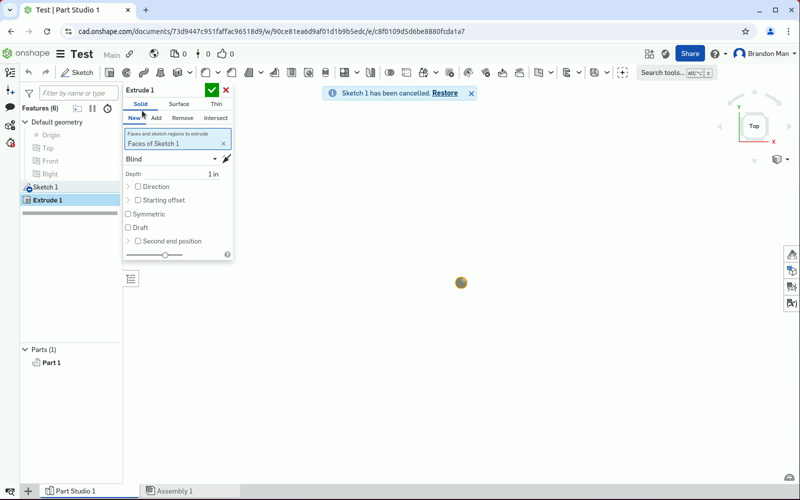
mouse_move(137, 120)
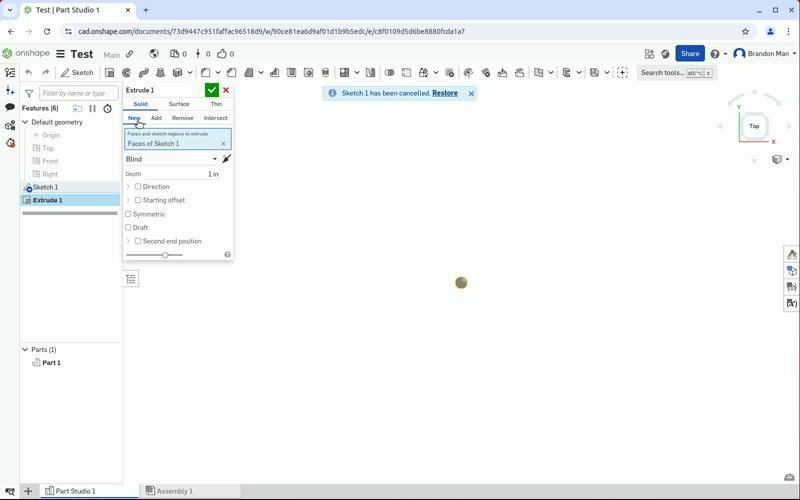
click(137, 120)
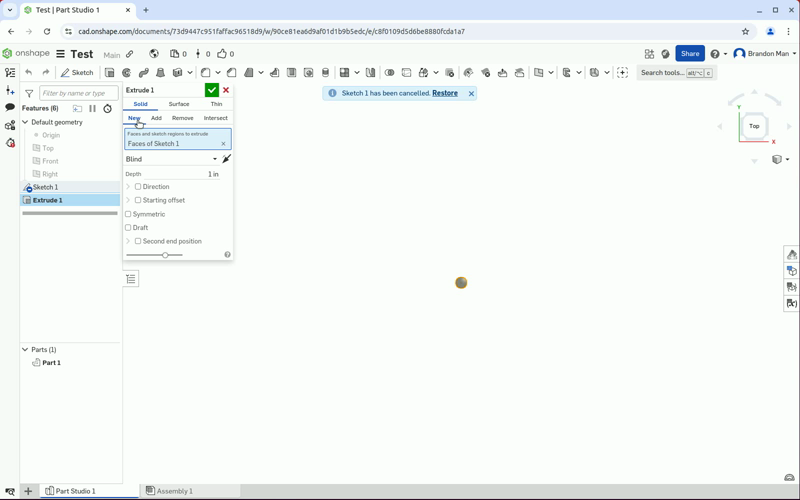
key(tab, 4)
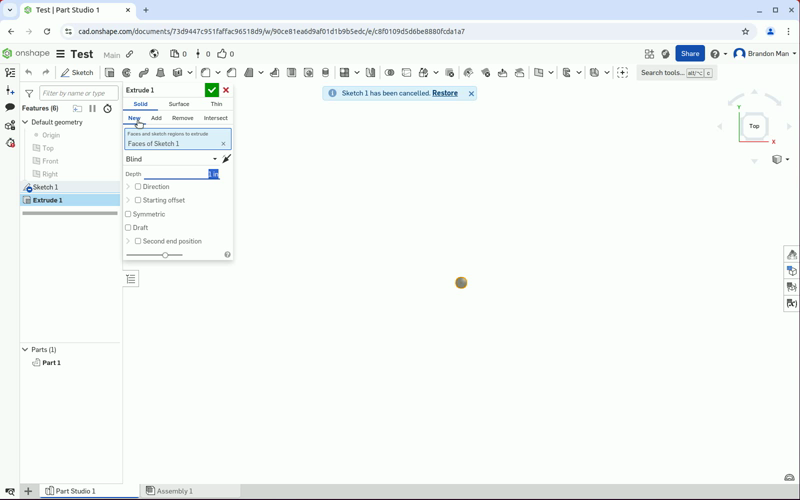
text(23.108)
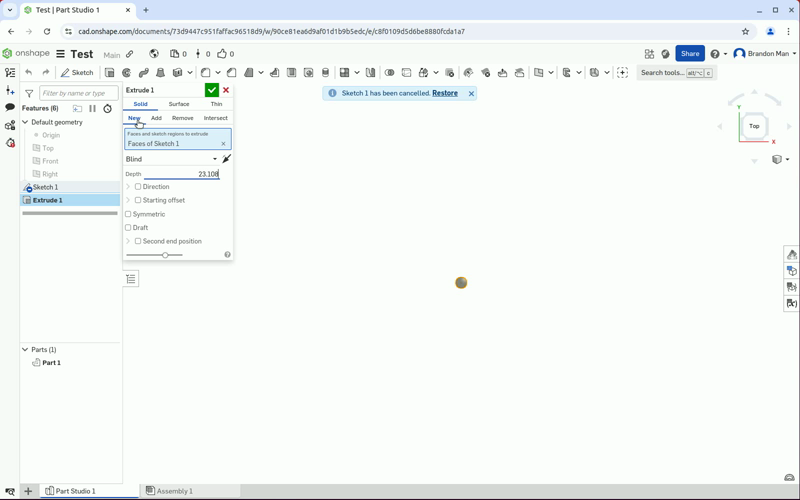
key(enter)
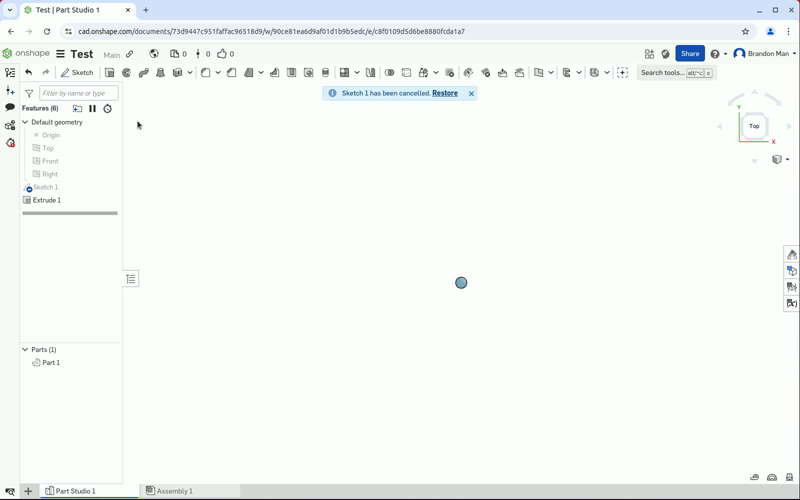
key(shift+h)
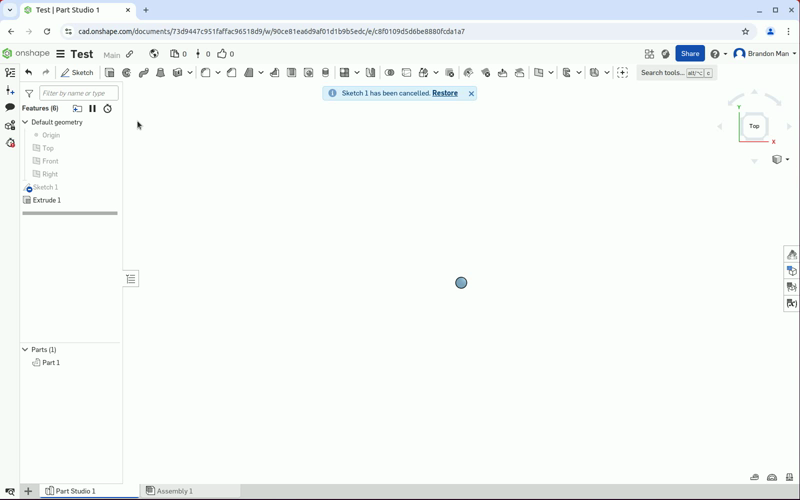
key(shift+h)
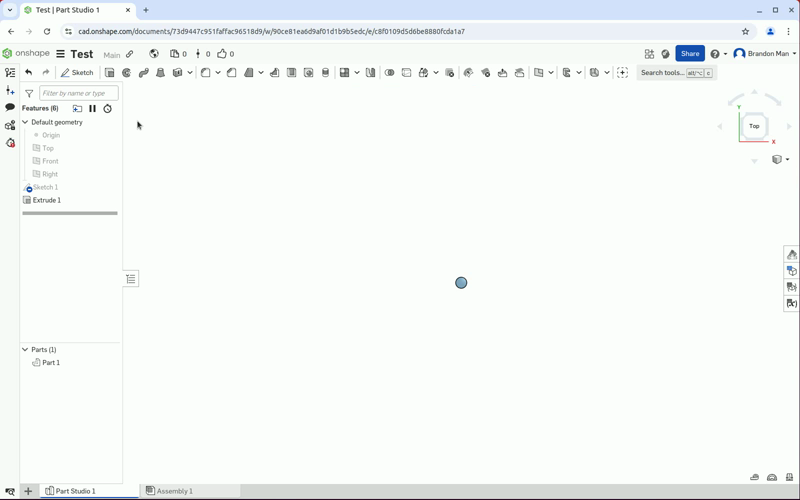
mouse_move(73, 189)
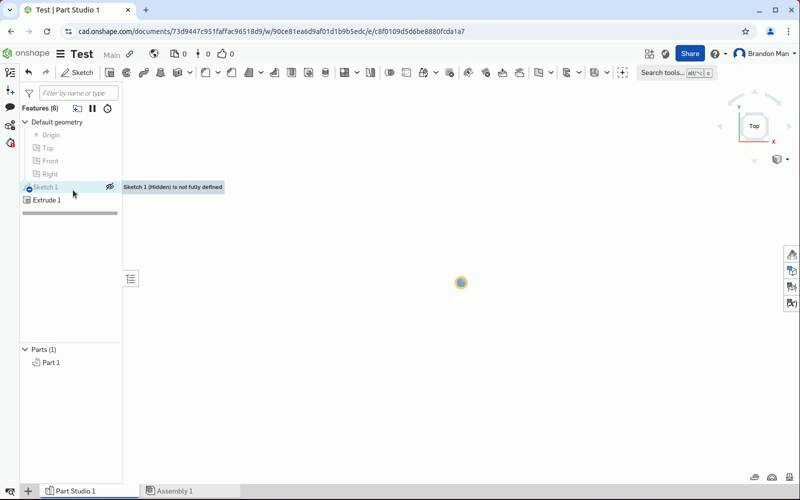
click(73, 189)
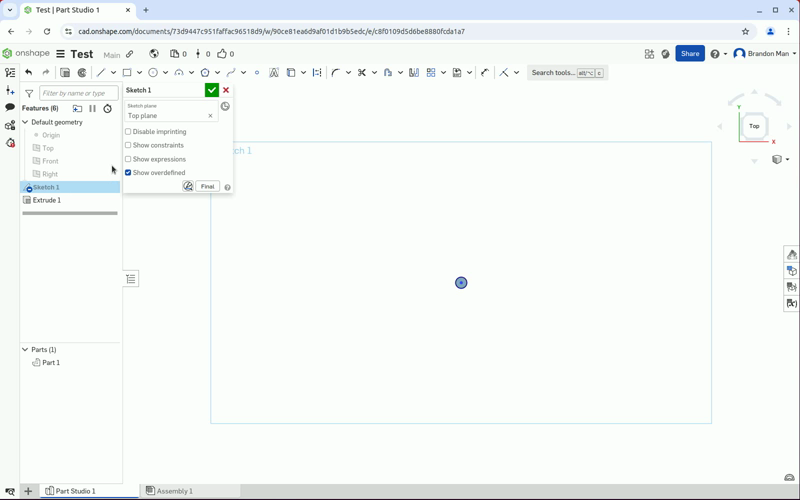
mouse_move(229, 92)
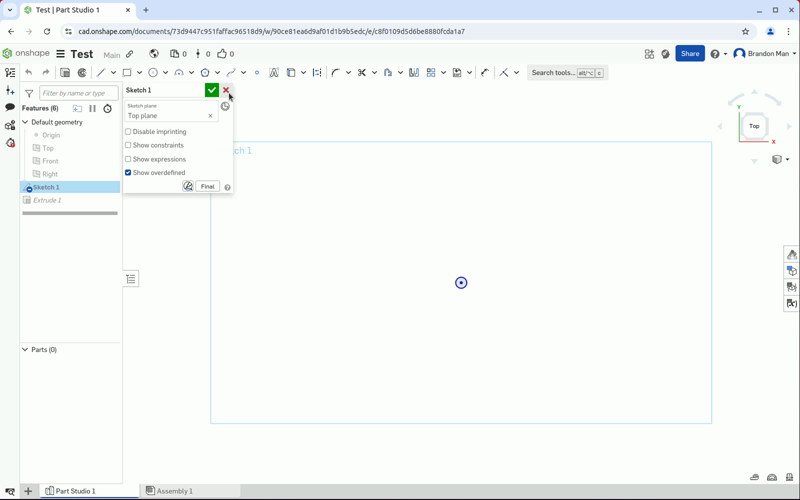
click(229, 92)
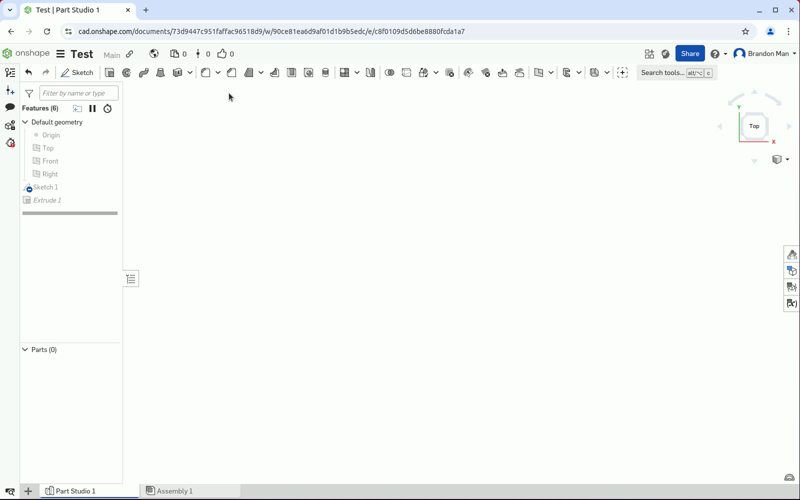
mouse_move(541, 75)
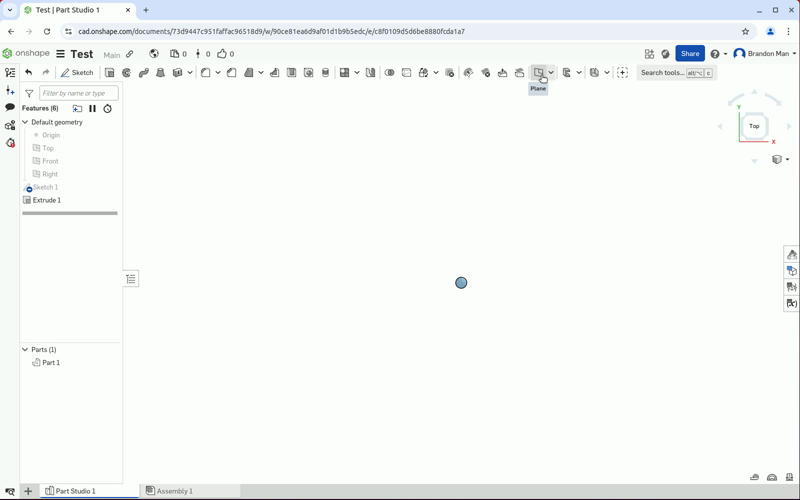
click(541, 75)
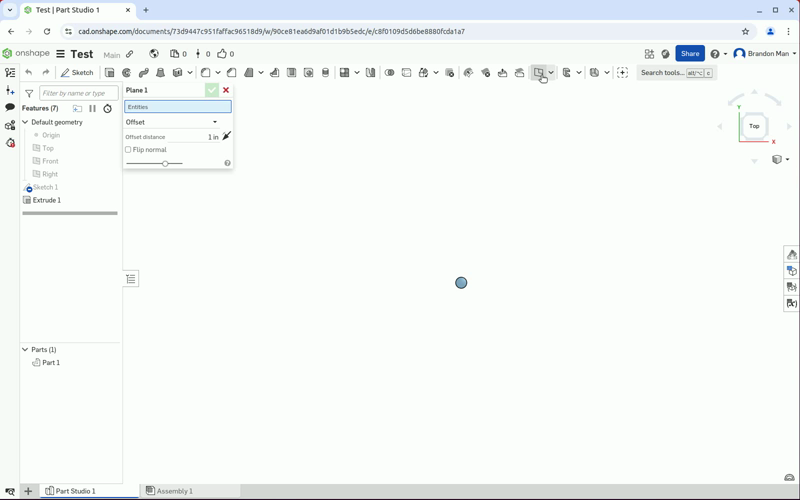
mouse_move(73, 150)
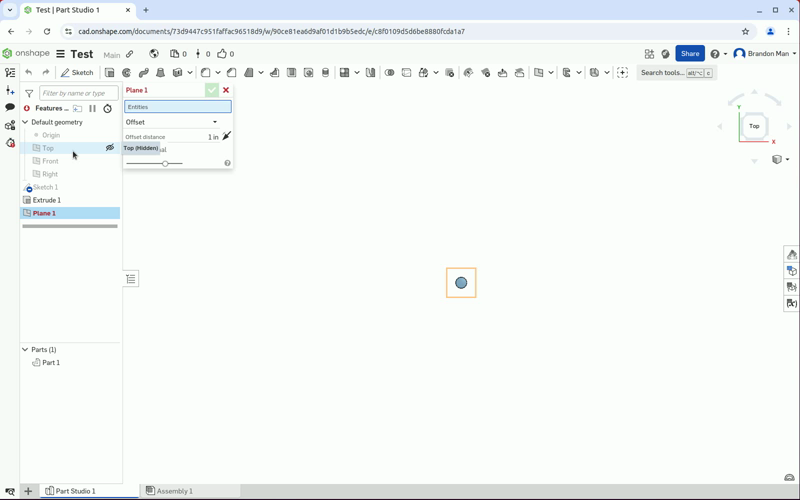
click(73, 150)
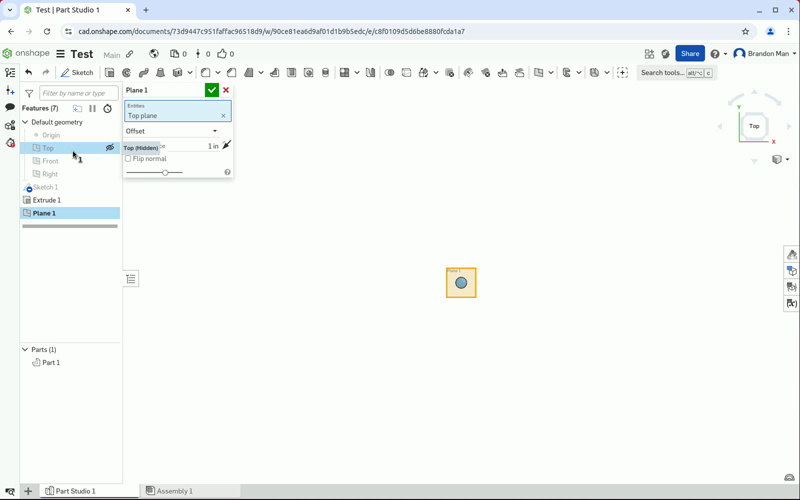
key(tab, 2)
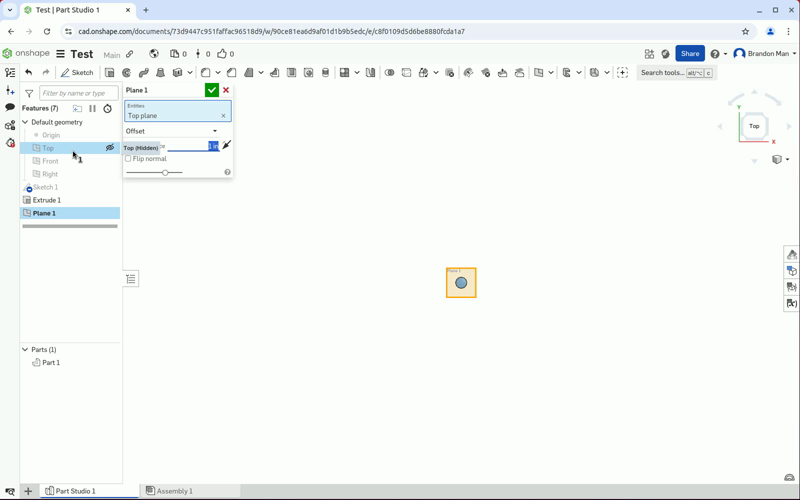
text(23.108)
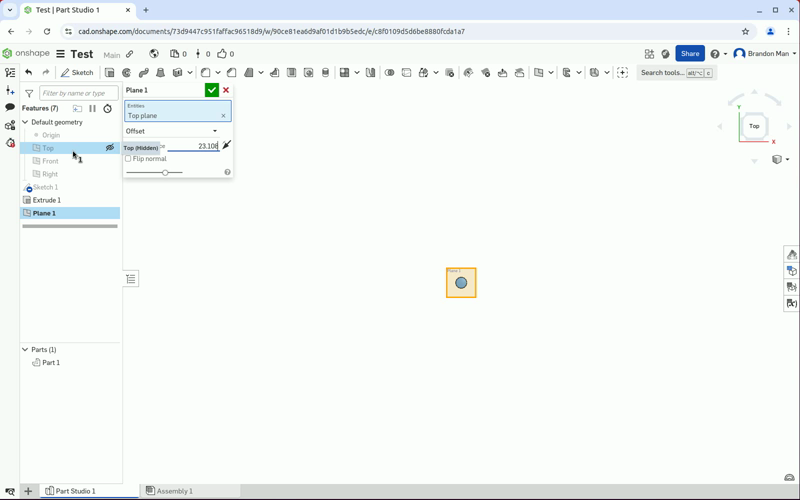
key(enter, 2)
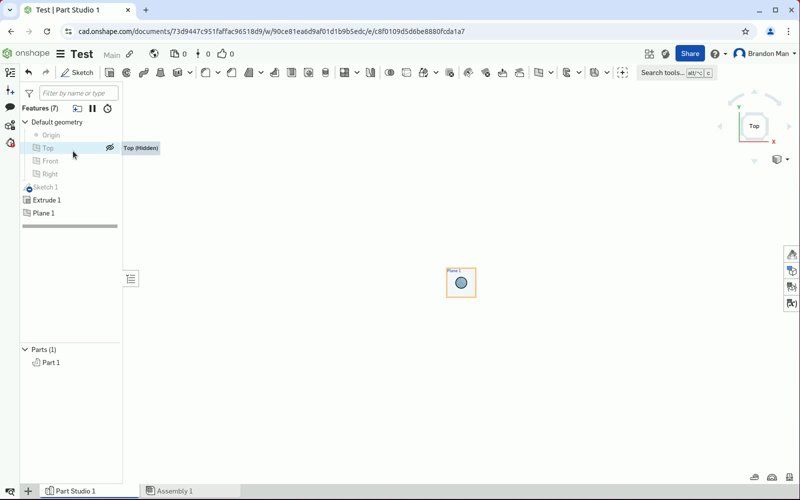
key(shift+s)
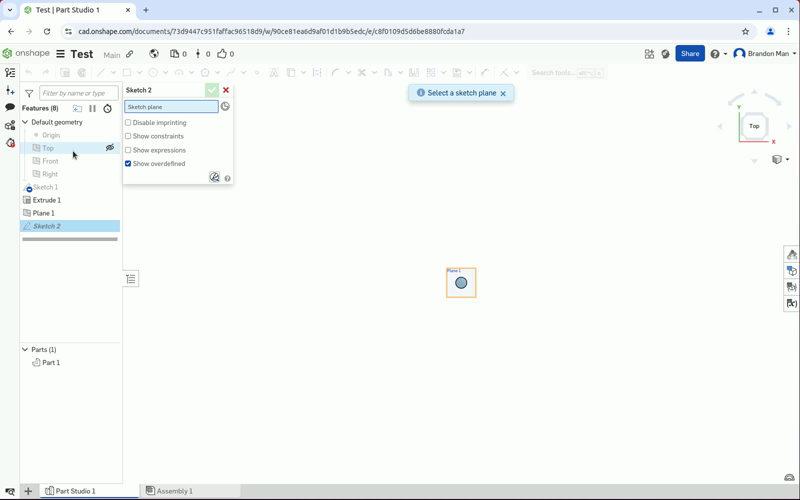
mouse_move(73, 215)
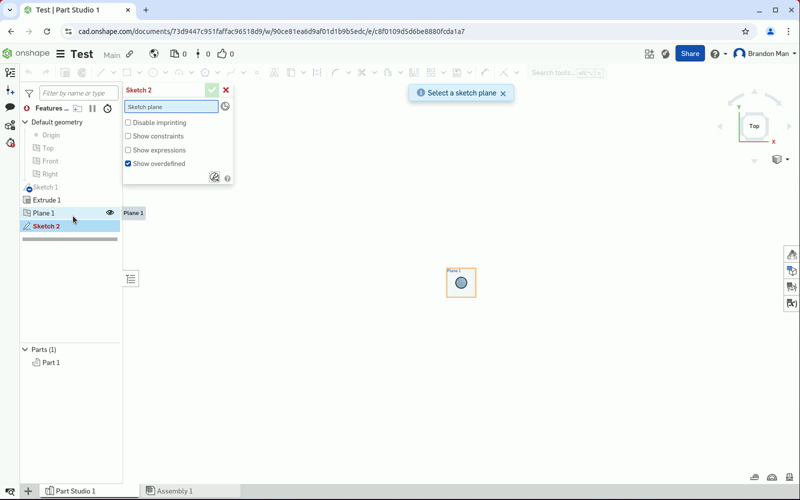
click(73, 215)
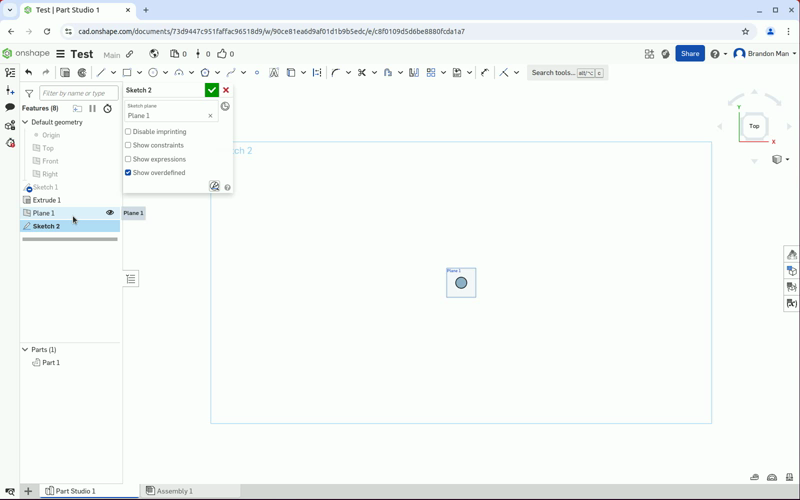
mouse_move(73, 352)
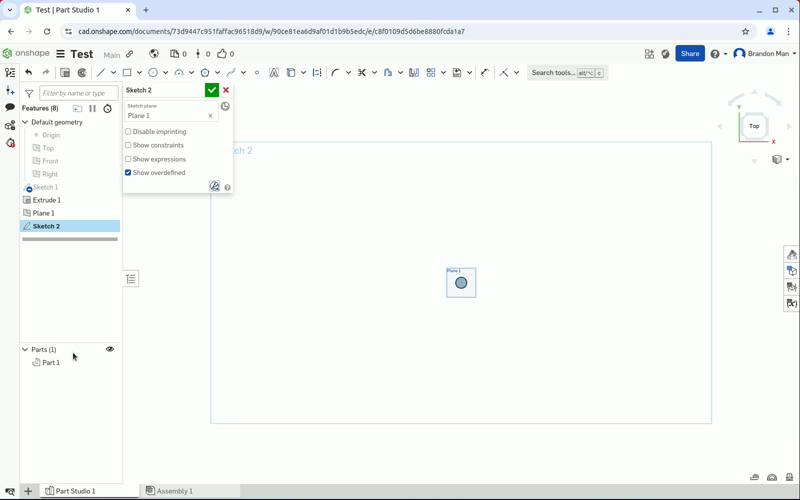
key(y)
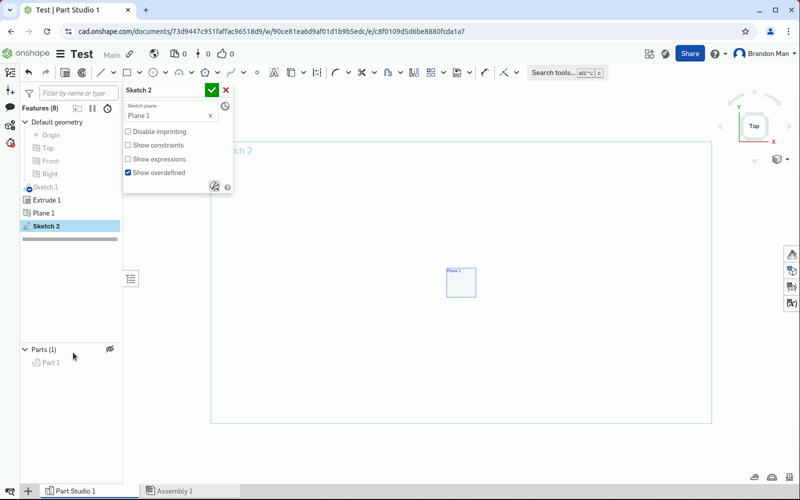
key(a)
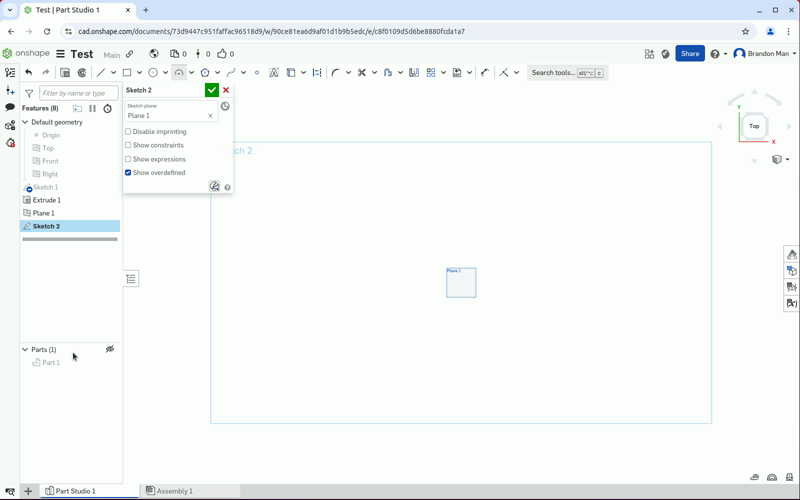
key_down(shift)
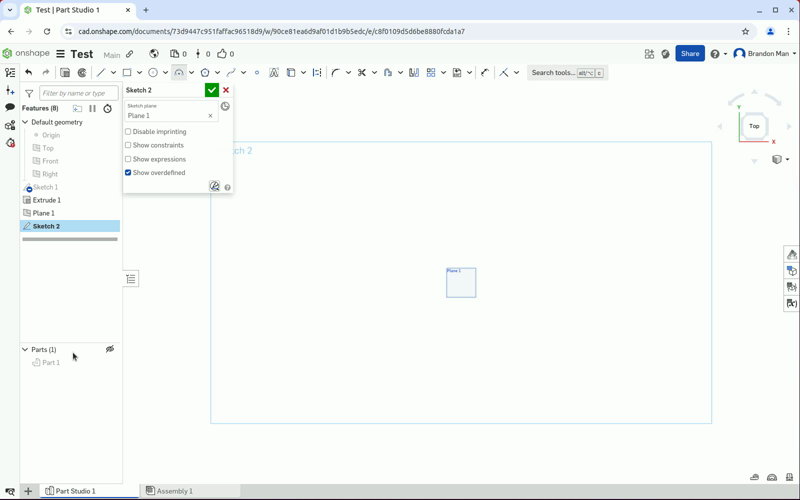
mouse_move(464, 286)
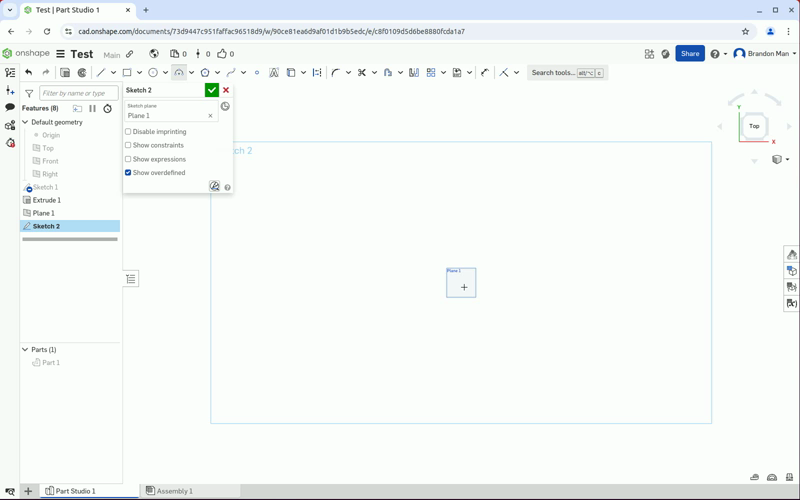
click(464, 286)
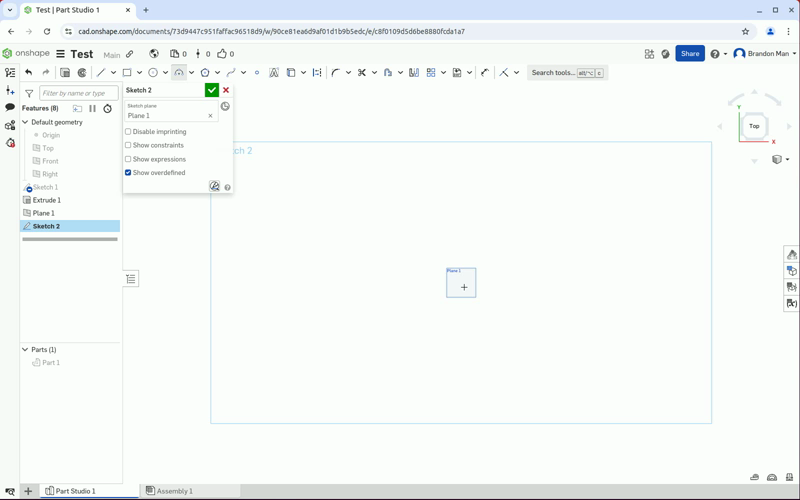
key_up(shift)
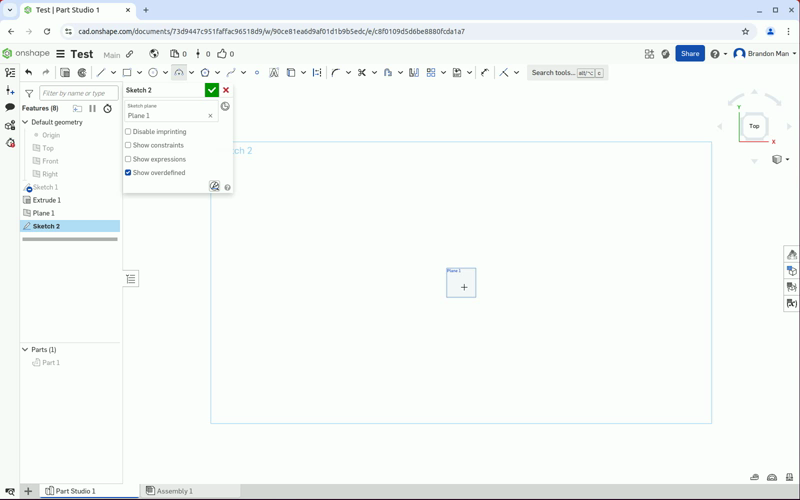
key_down(shift)
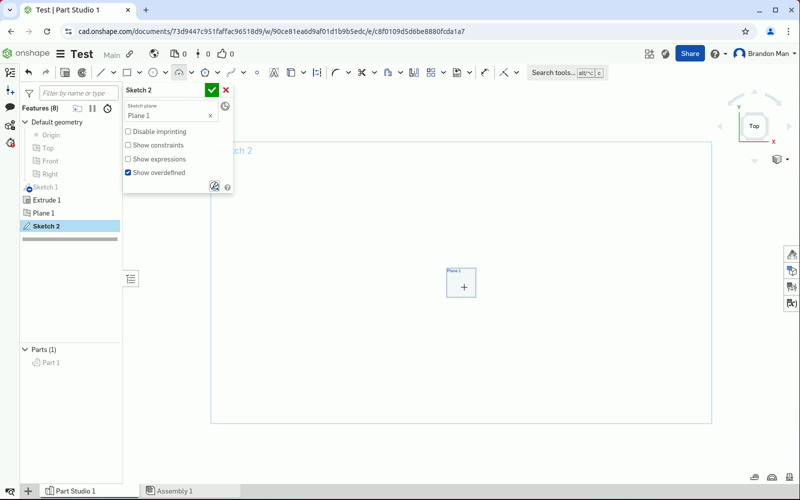
mouse_move(464, 278)
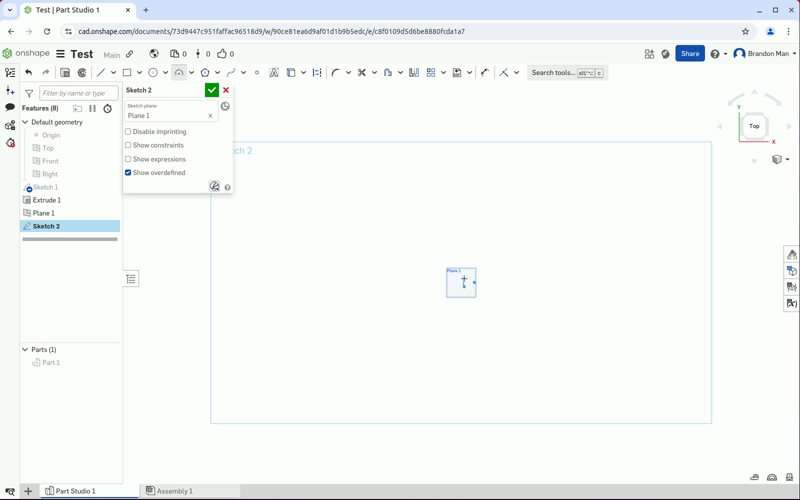
click(464, 278)
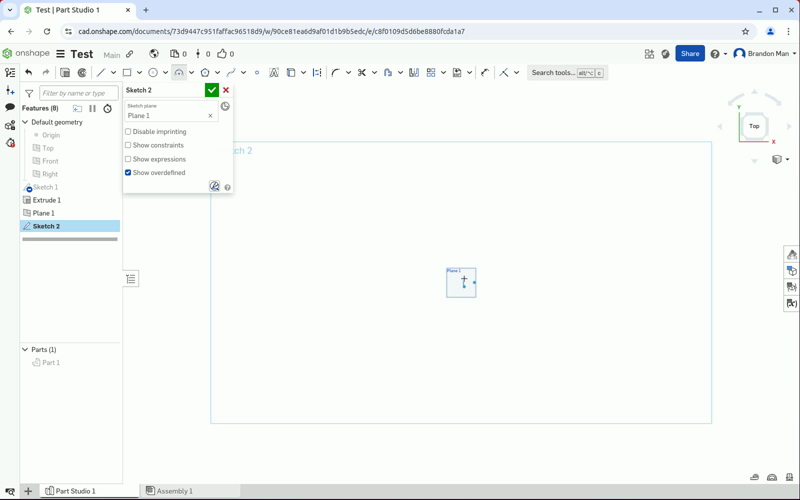
mouse_move(466, 282)
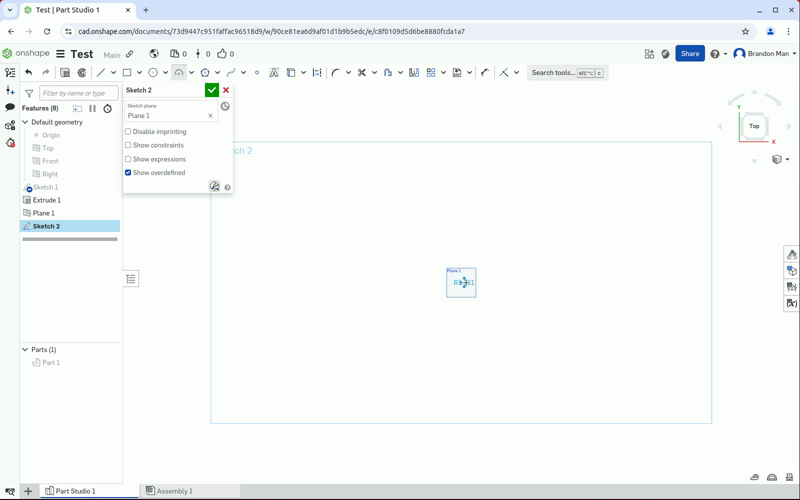
click(466, 282)
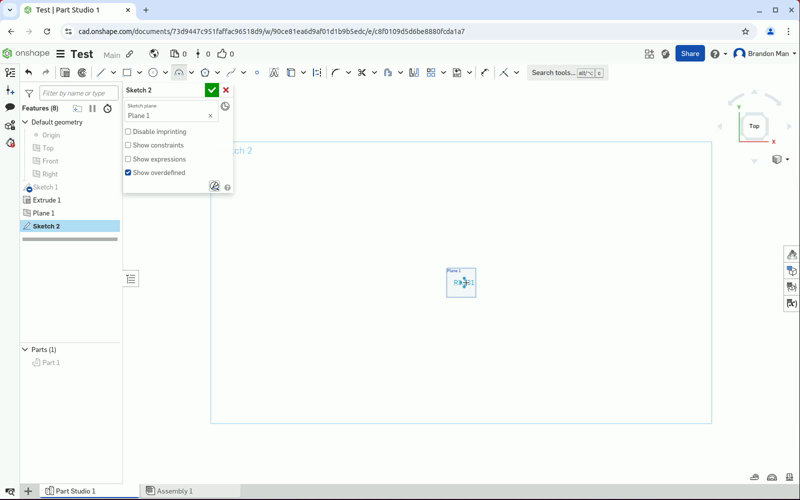
key_up(shift)
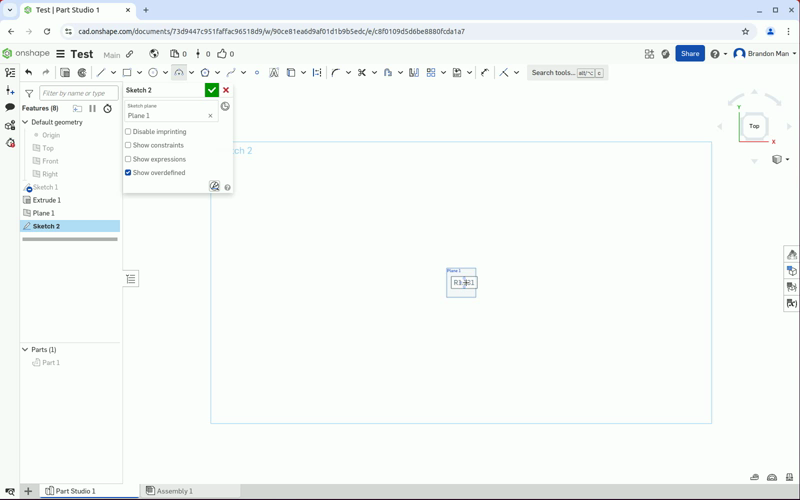
key(esc)
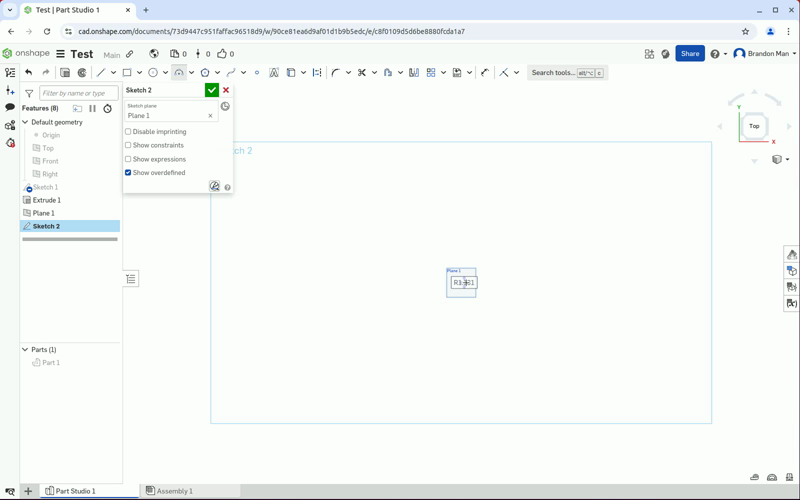
key(l)
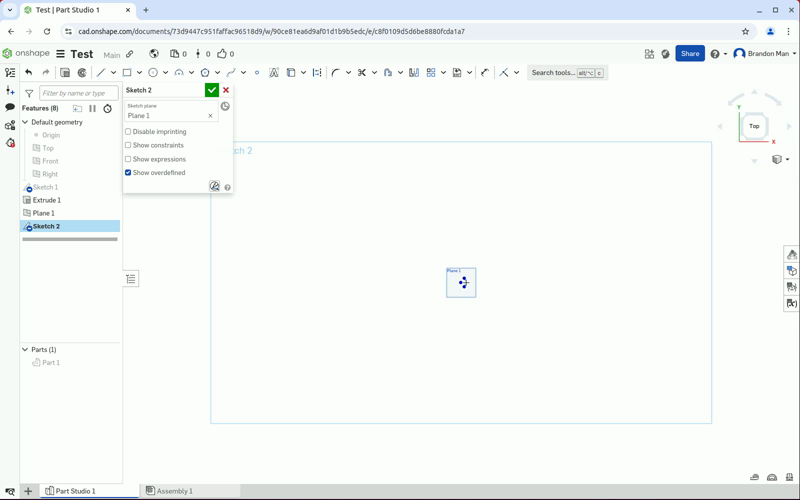
mouse_move(464, 278)
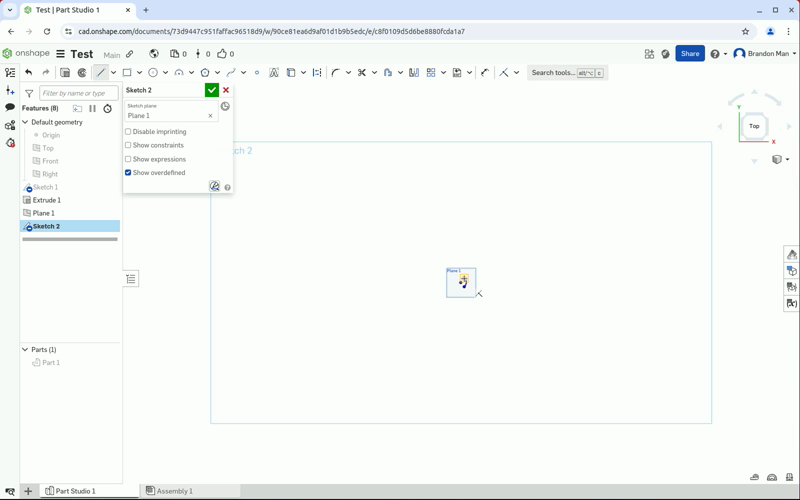
click(464, 278)
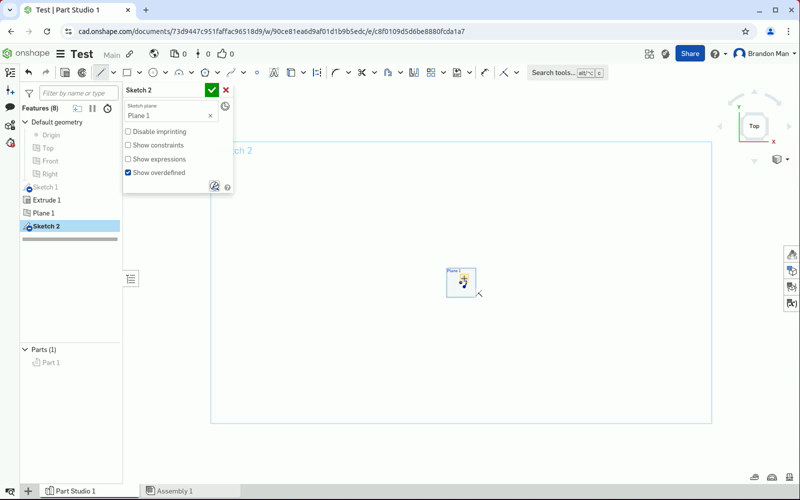
mouse_move(494, 278)
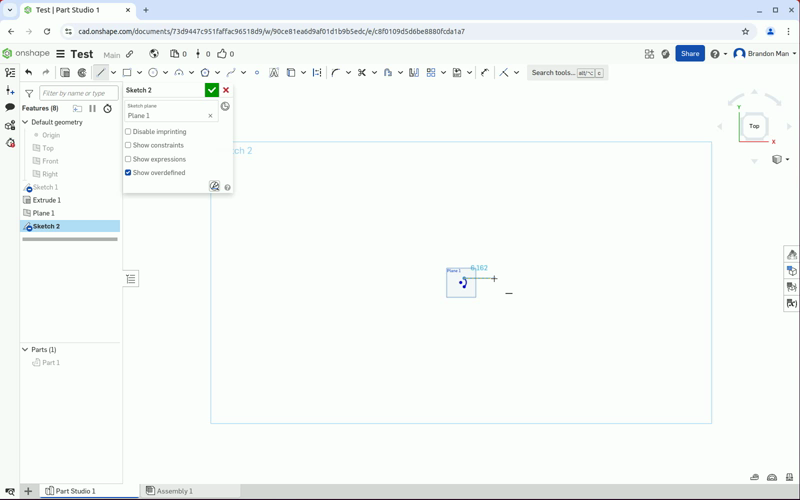
key_down(shift)
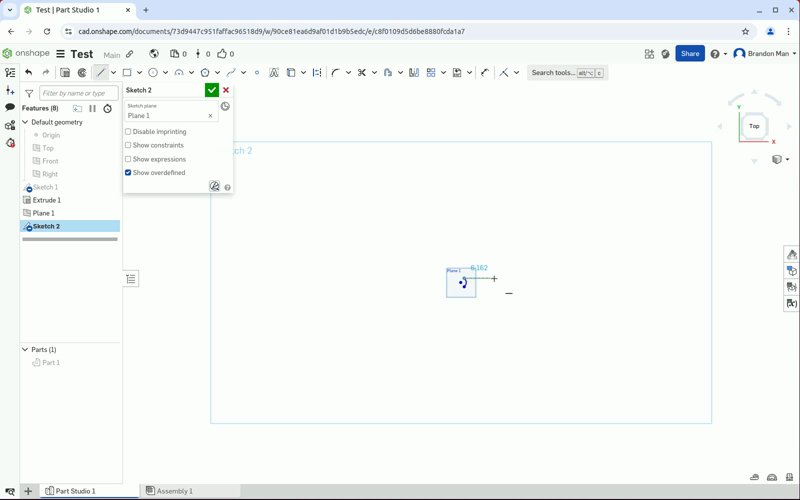
mouse_move(464, 286)
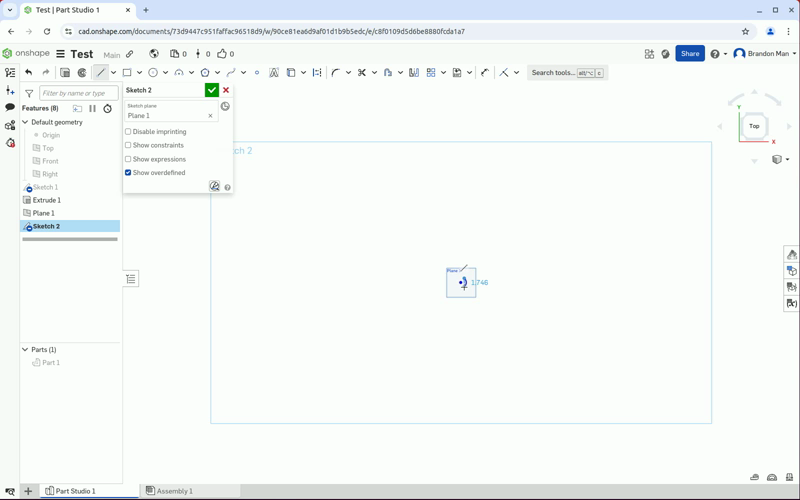
key_up(shift)
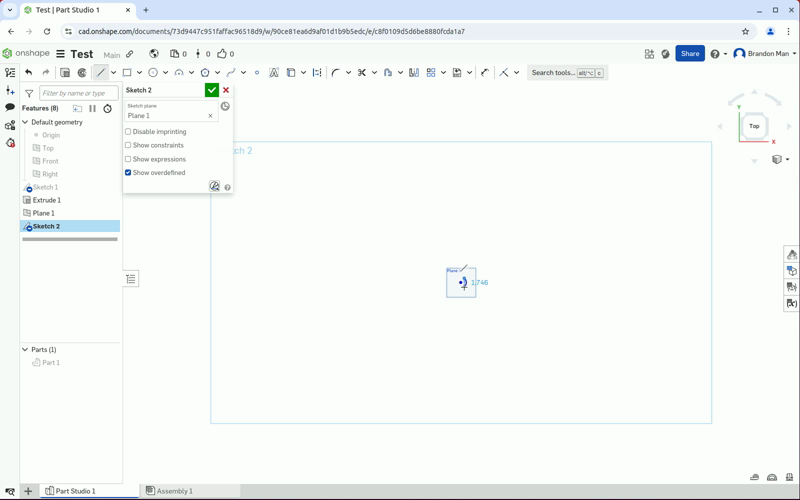
click(464, 286)
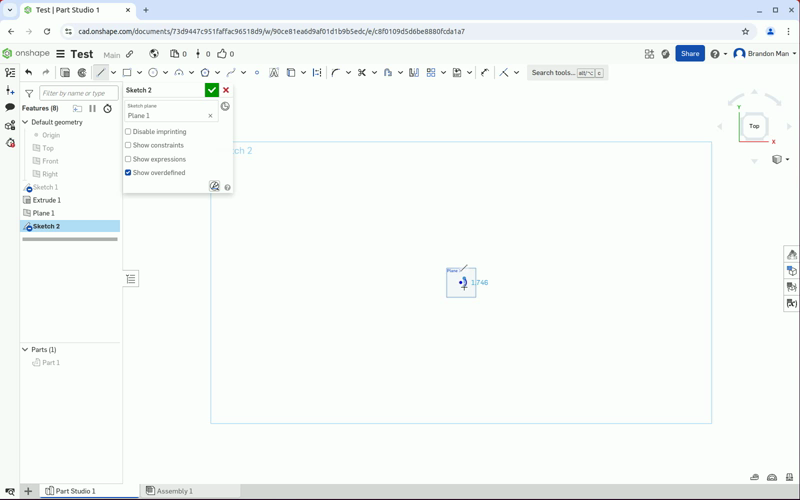
key(esc)
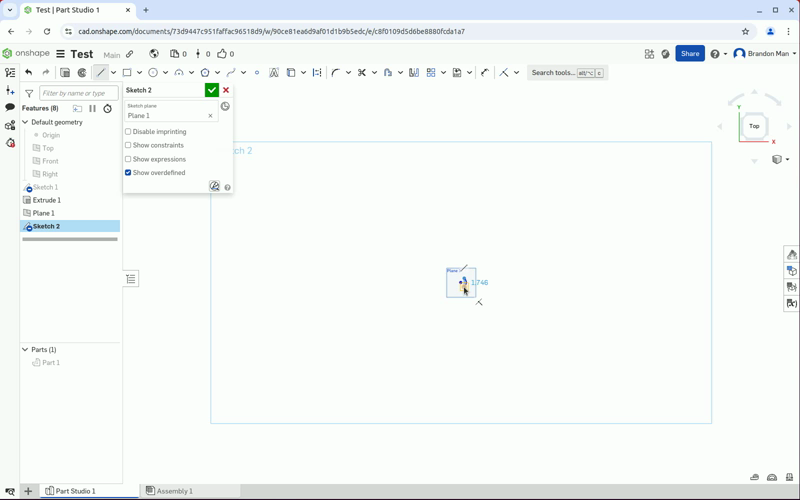
mouse_move(465, 282)
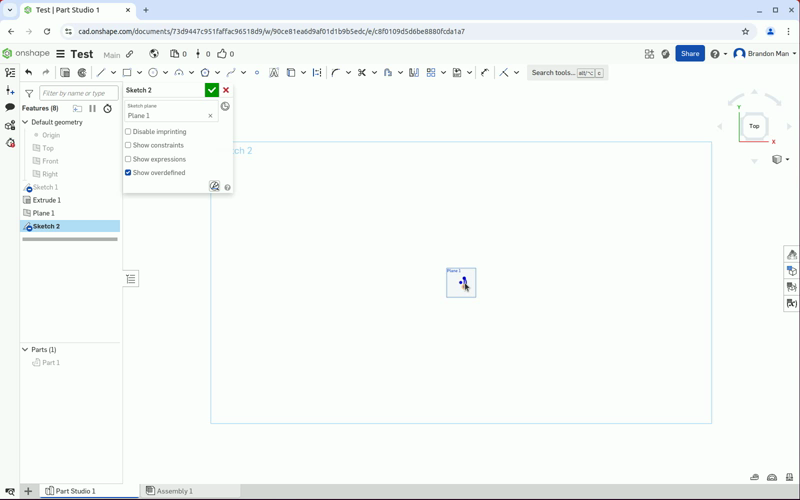
scroll(6)
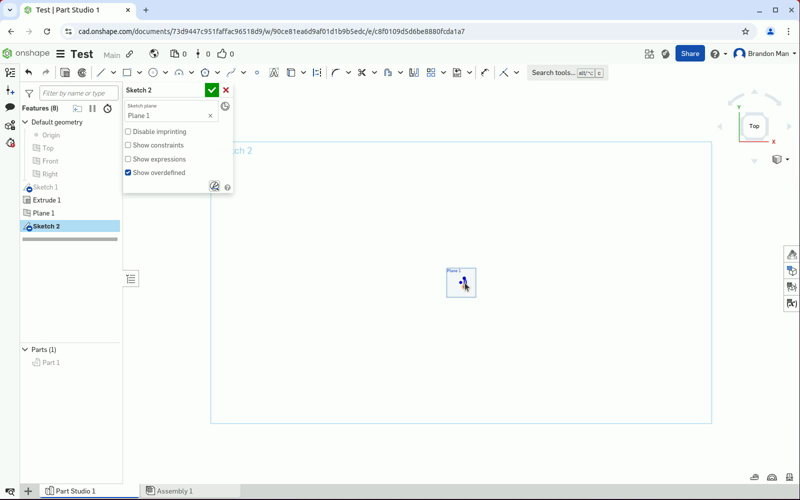
scroll(6)
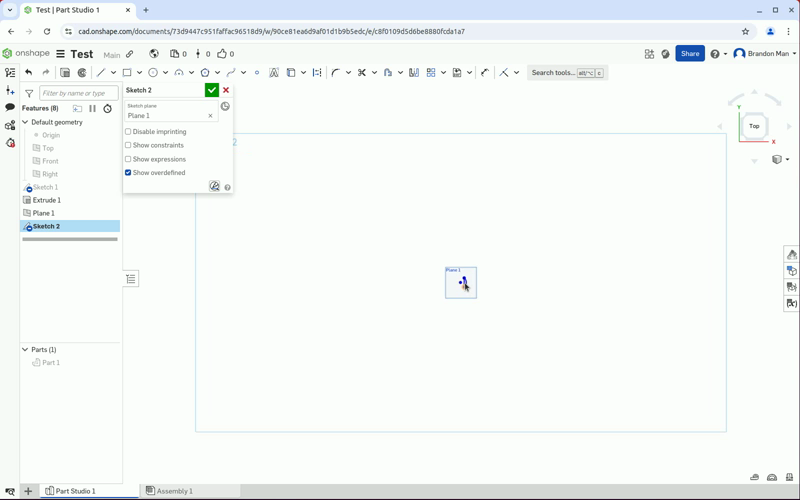
scroll(6)
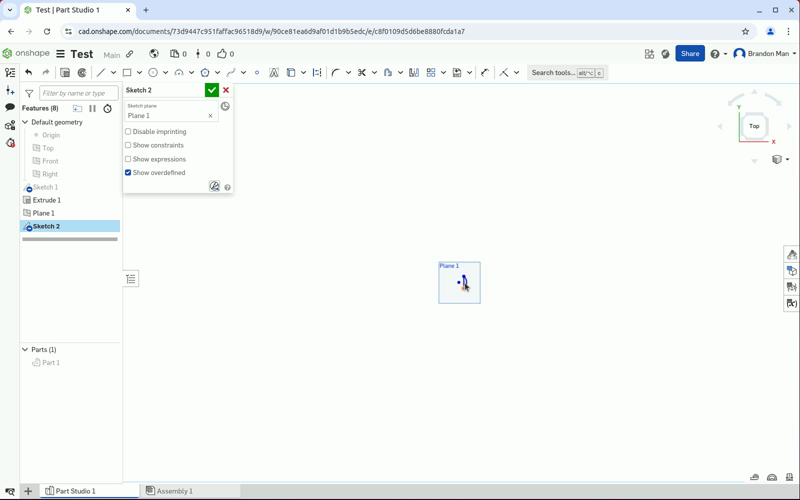
scroll(6)
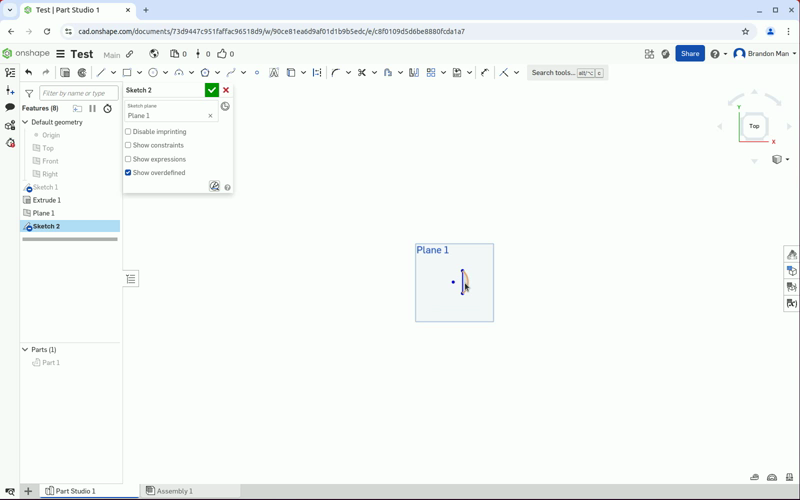
scroll(6)
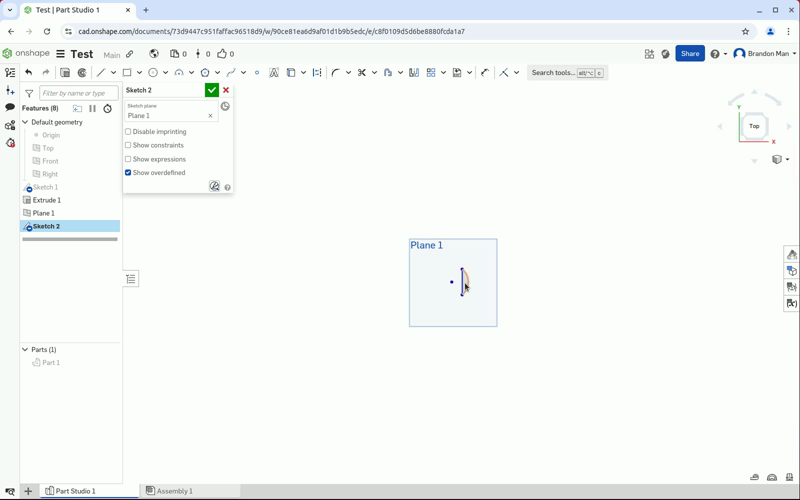
scroll(6)
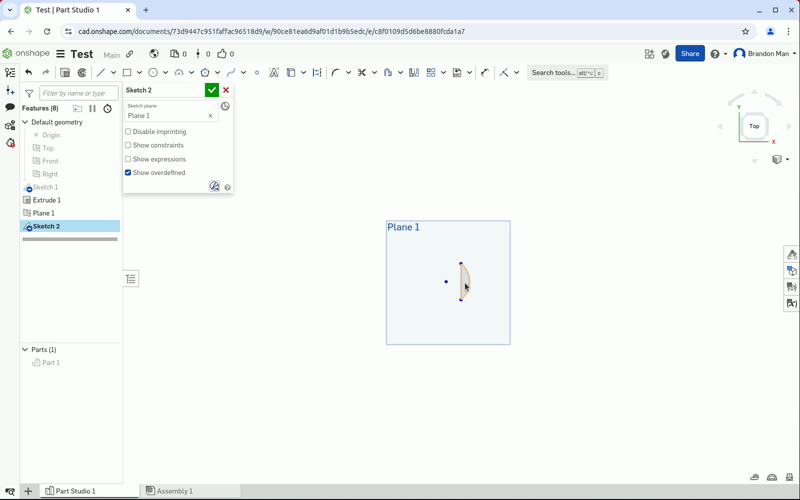
scroll(6)
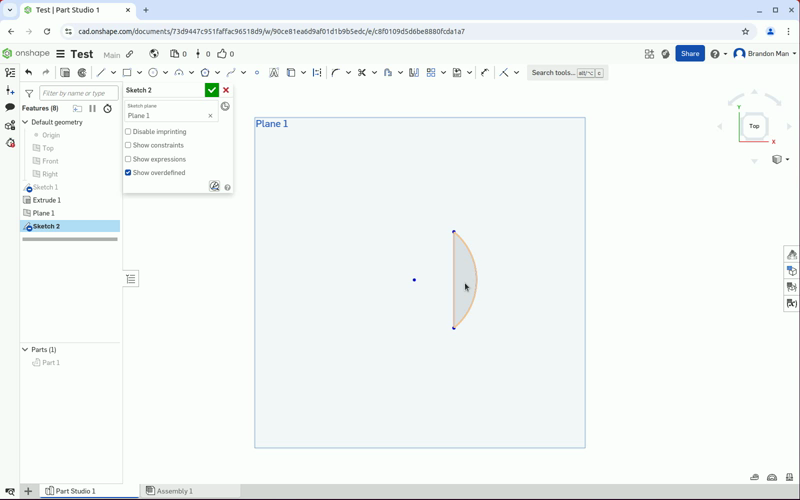
click(465, 282)
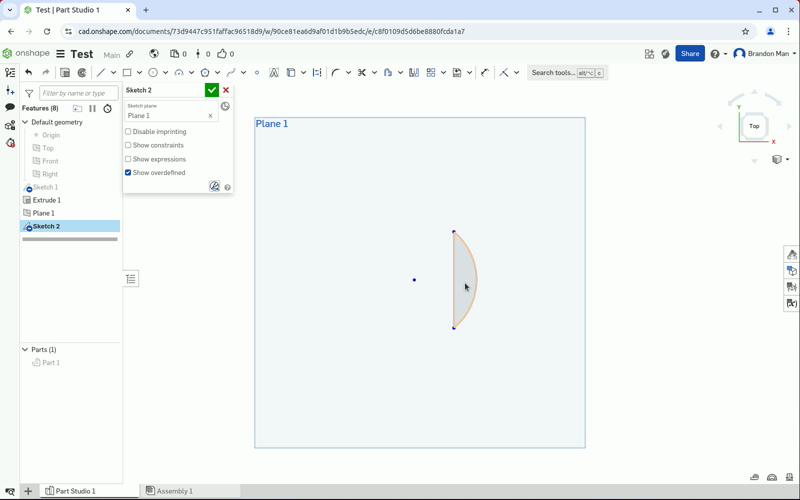
scroll(-6)
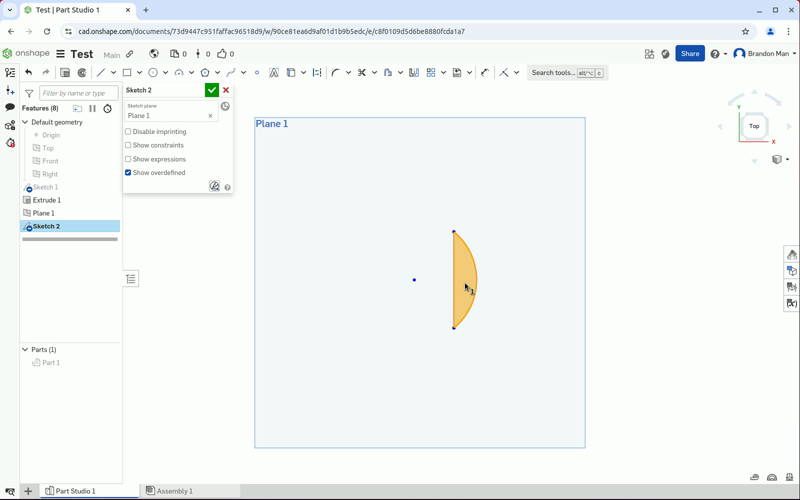
scroll(-6)
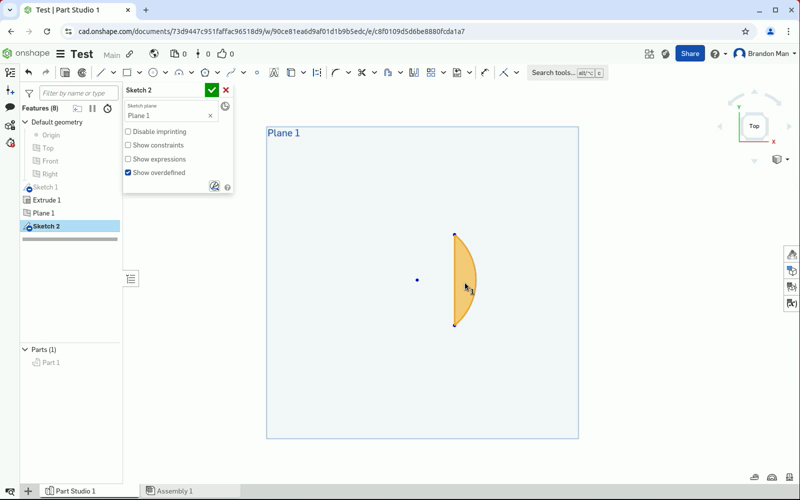
scroll(-6)
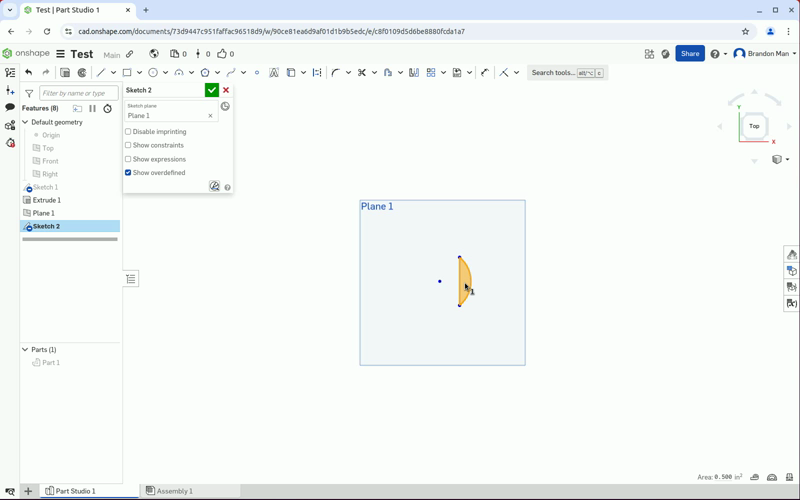
scroll(-6)
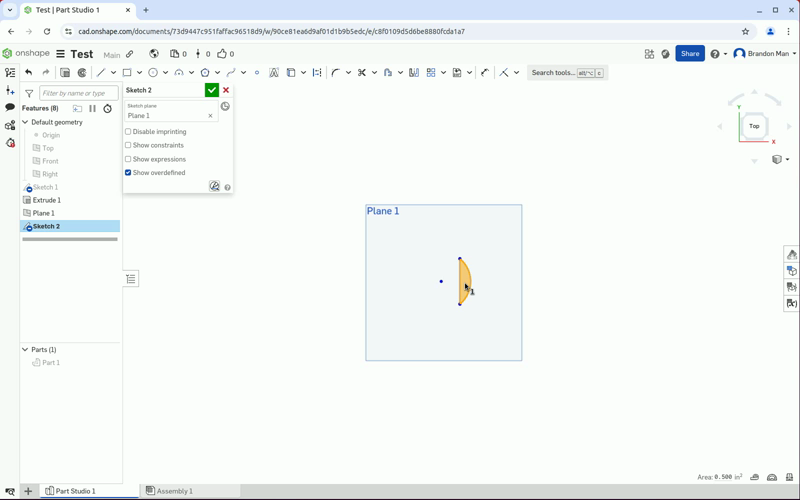
scroll(-6)
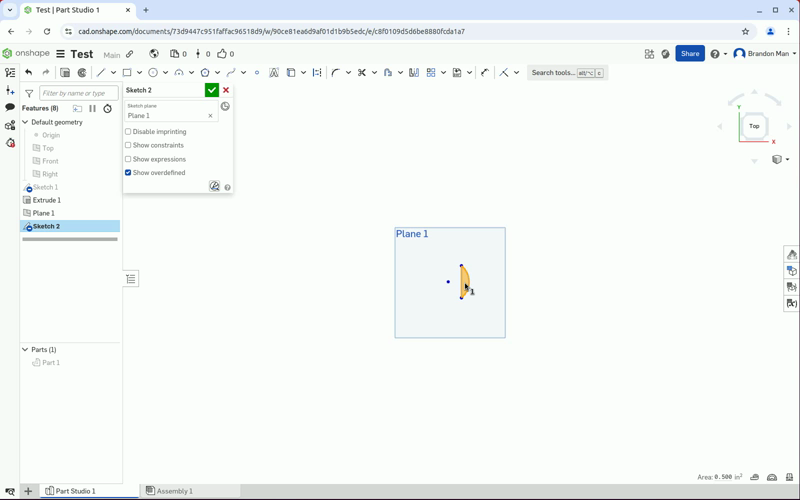
scroll(-6)
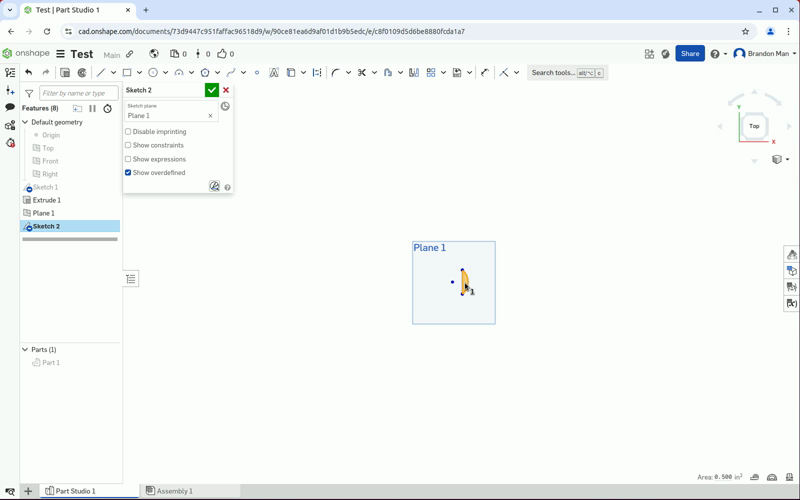
scroll(-6)
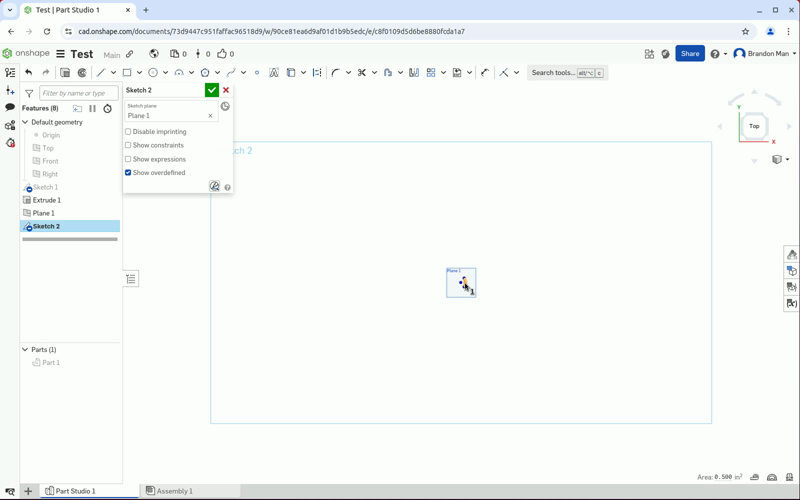
mouse_move(73, 352)
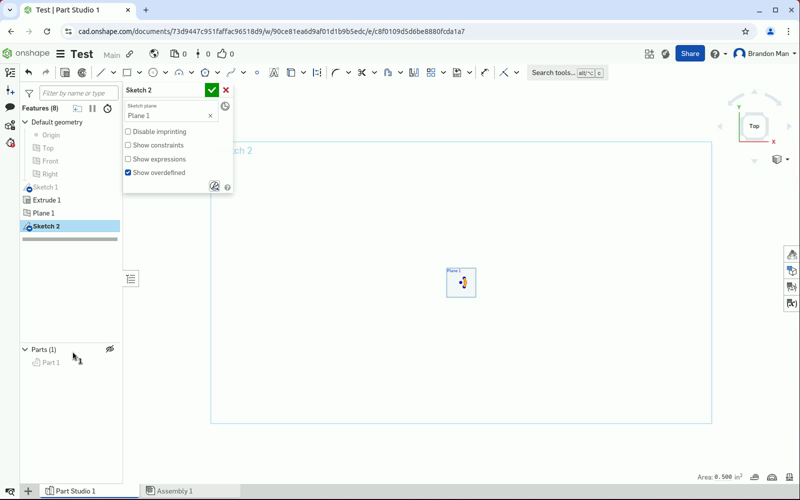
key(shift+y)
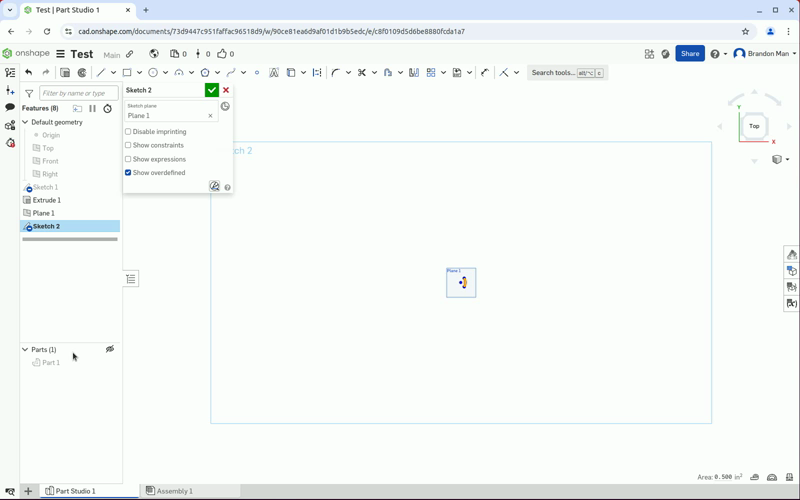
key(shift+e)
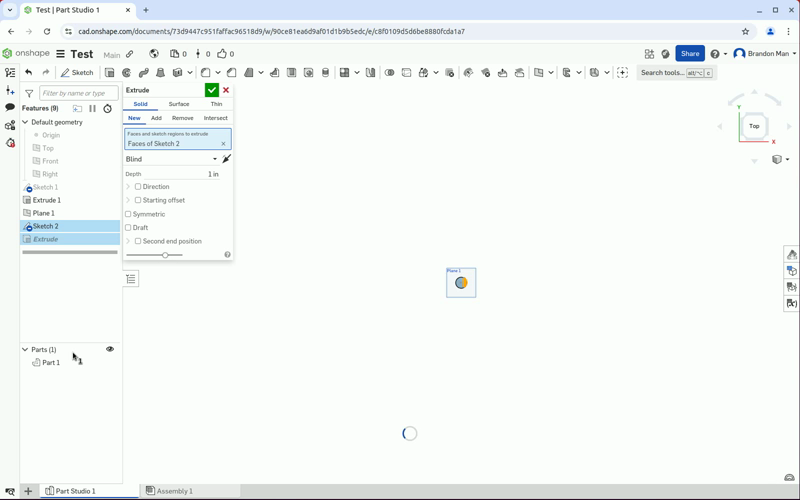
mouse_move(143, 106)
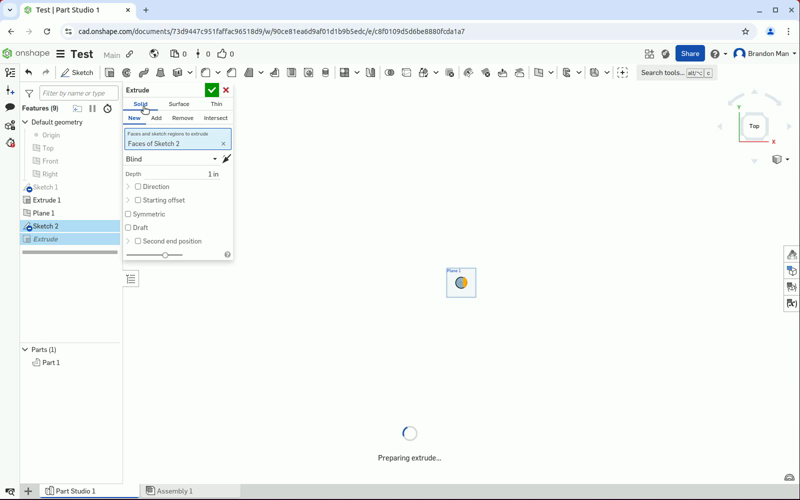
click(143, 106)
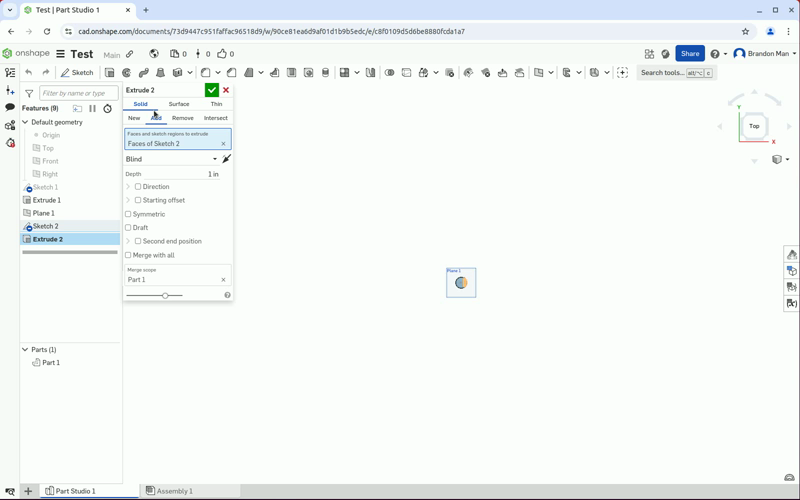
mouse_move(186, 120)
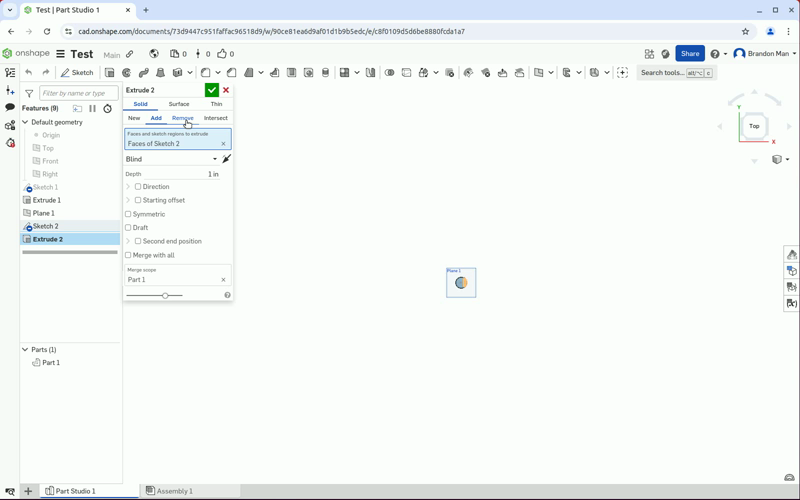
click(186, 120)
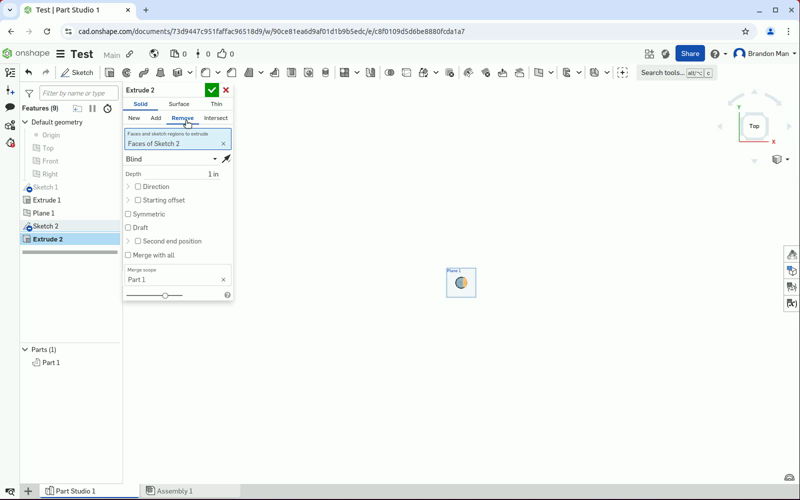
key(tab, 4)
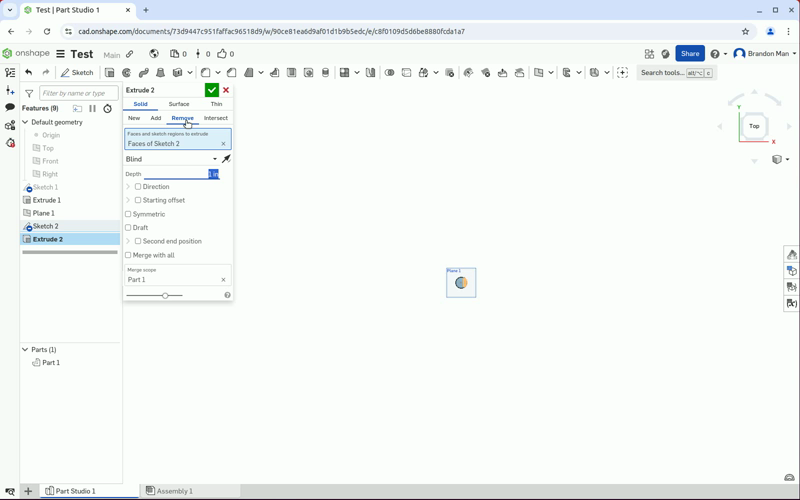
text(2.407)
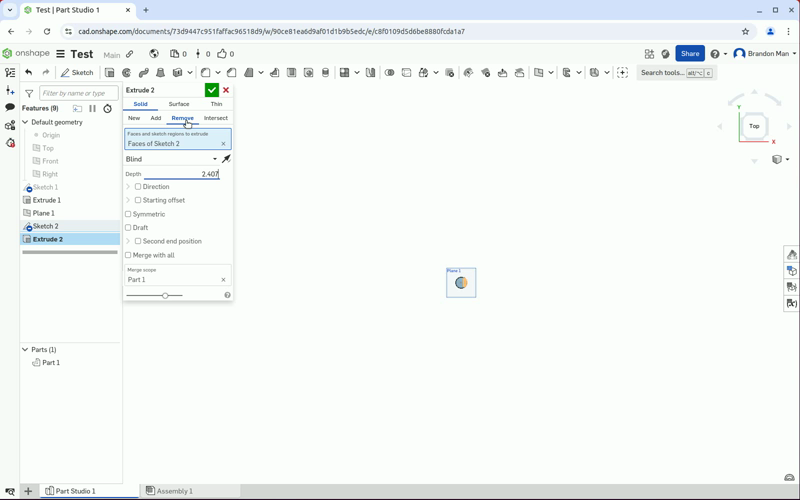
key(tab, 6)
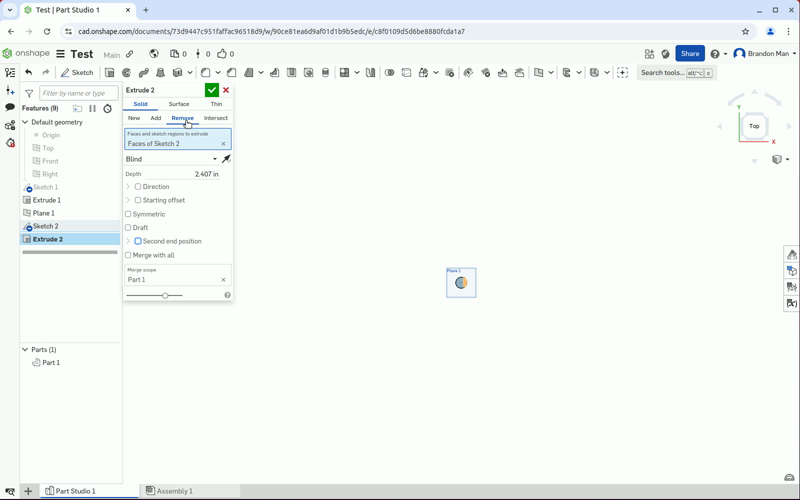
key(space)
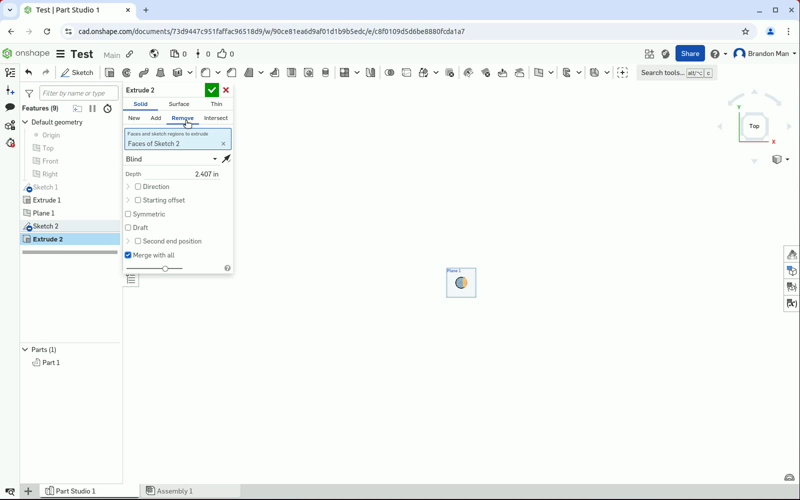
key(enter)
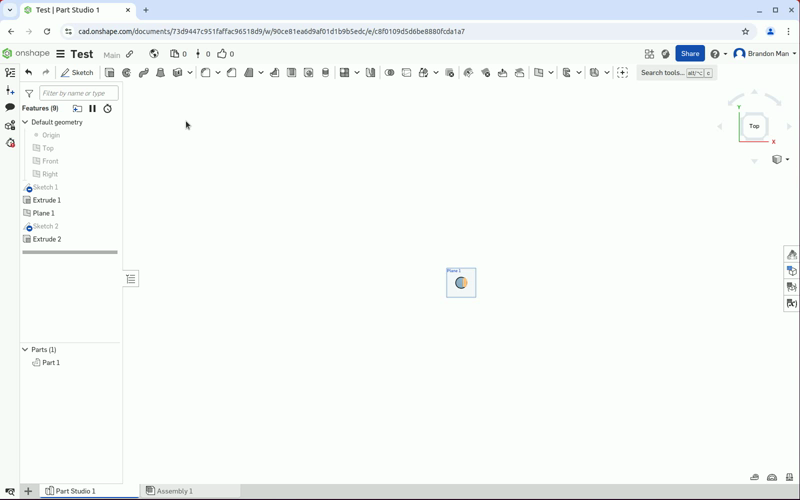
key(shift+h)
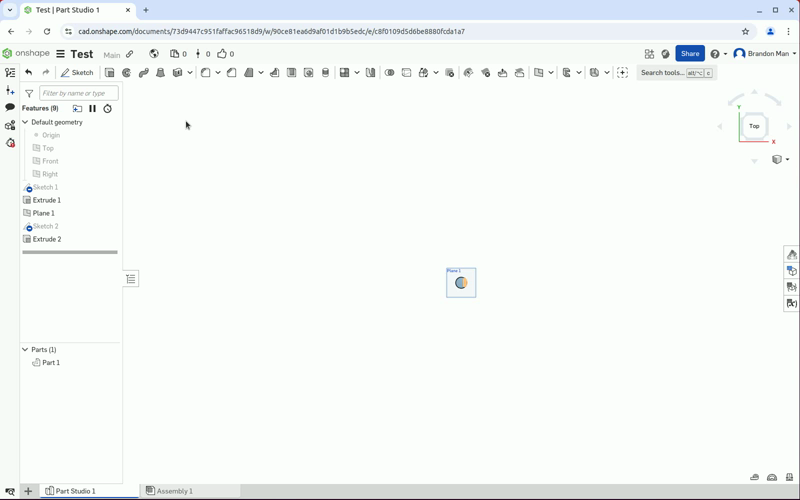
key(shift+h)
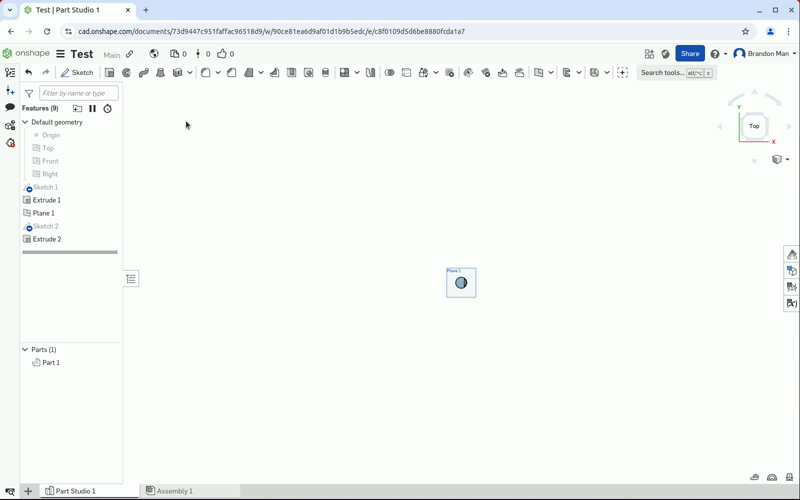
mouse_move(73, 189)
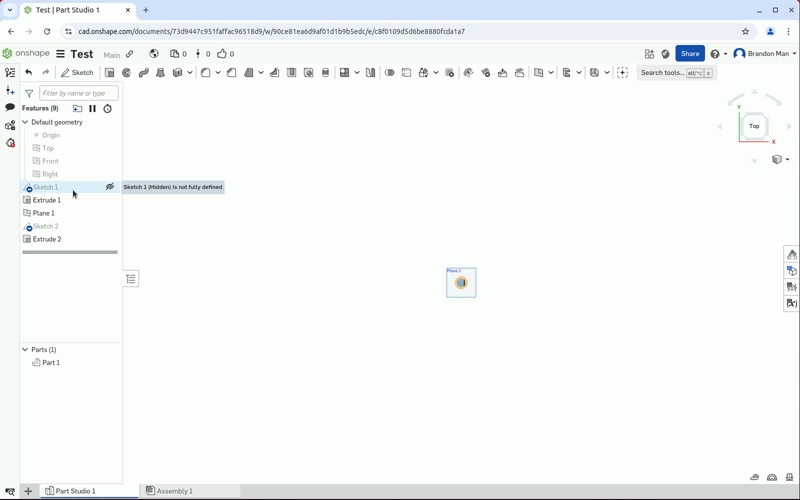
click(73, 189)
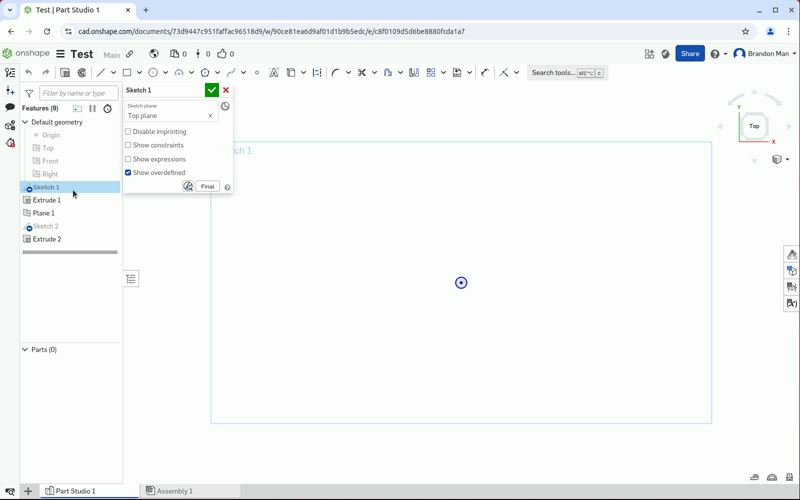
mouse_move(229, 92)
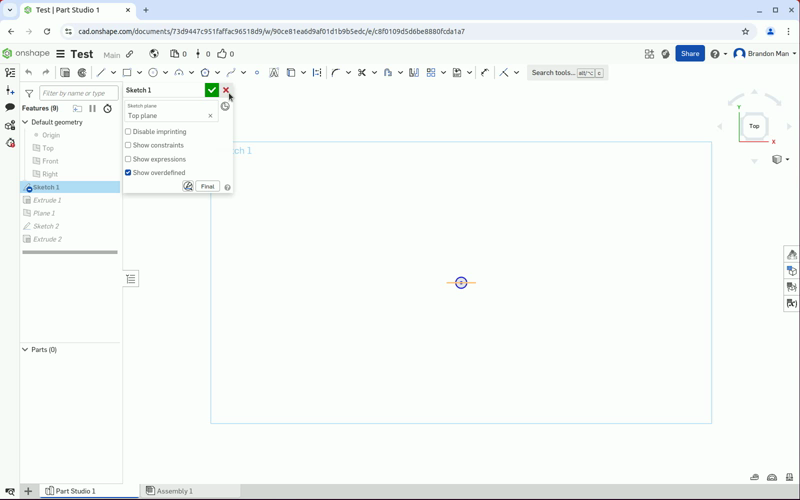
click(229, 92)
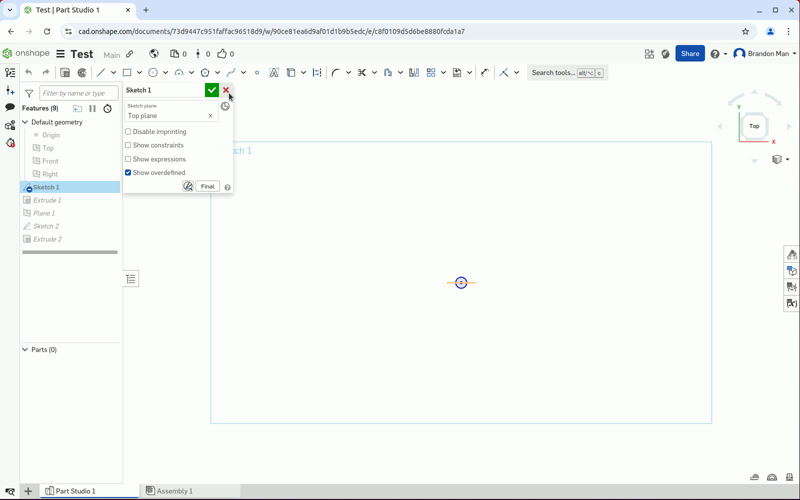
key(shift+s)
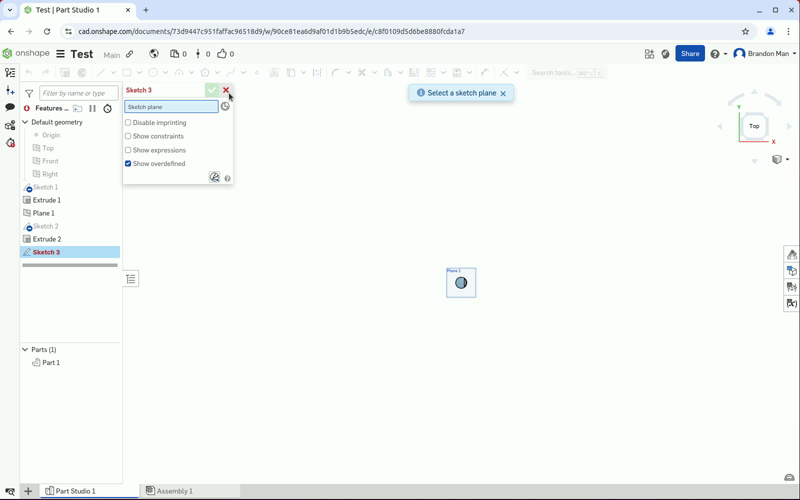
mouse_move(73, 215)
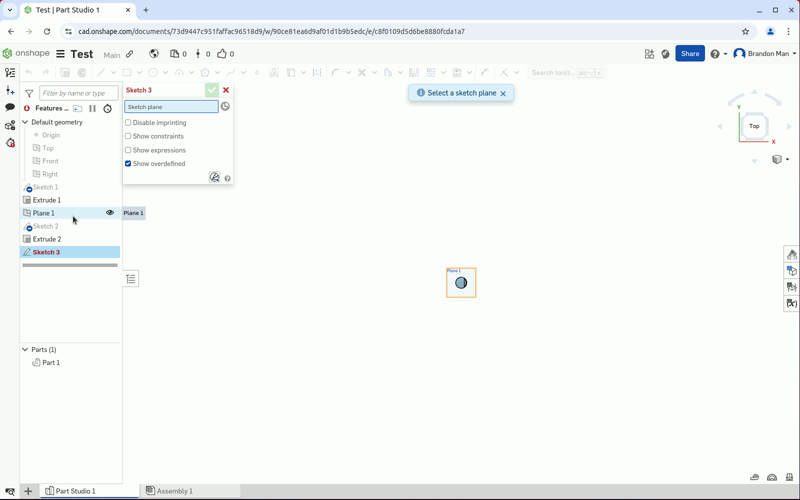
click(73, 215)
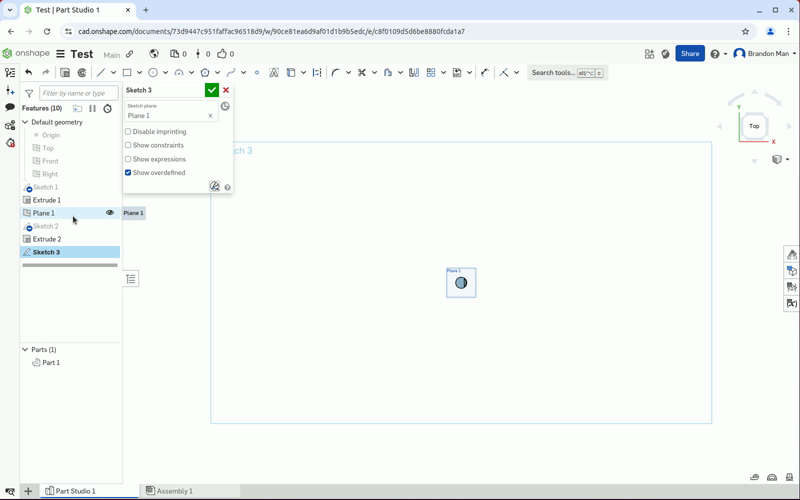
mouse_move(73, 352)
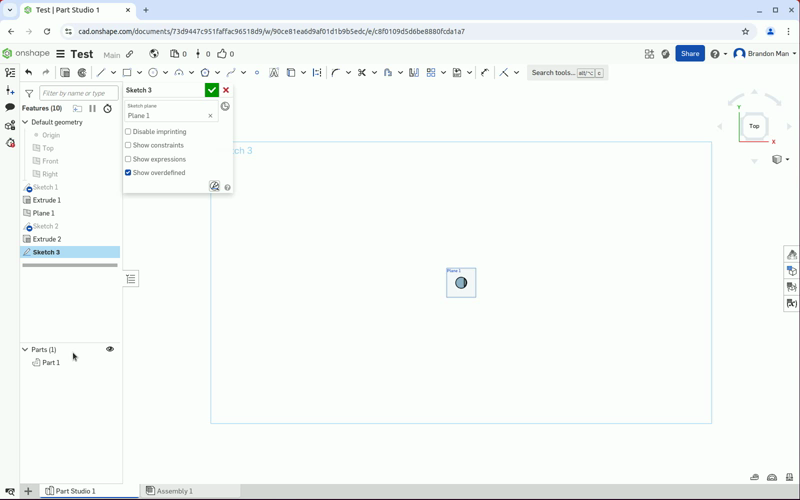
key(y)
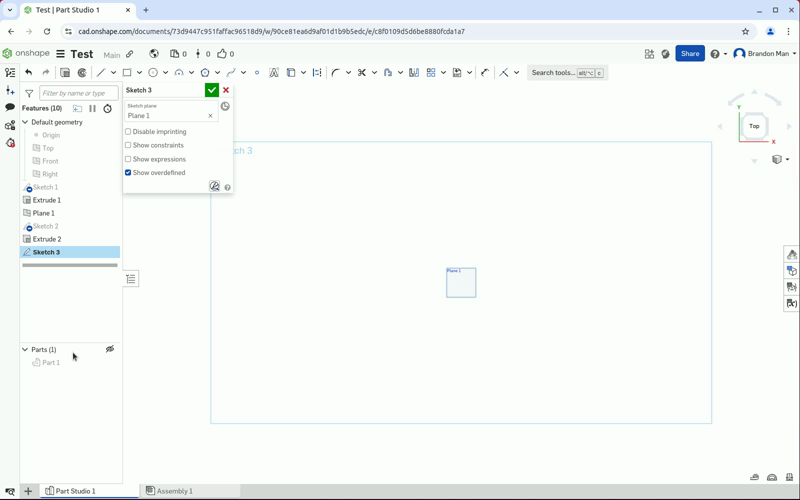
key(l)
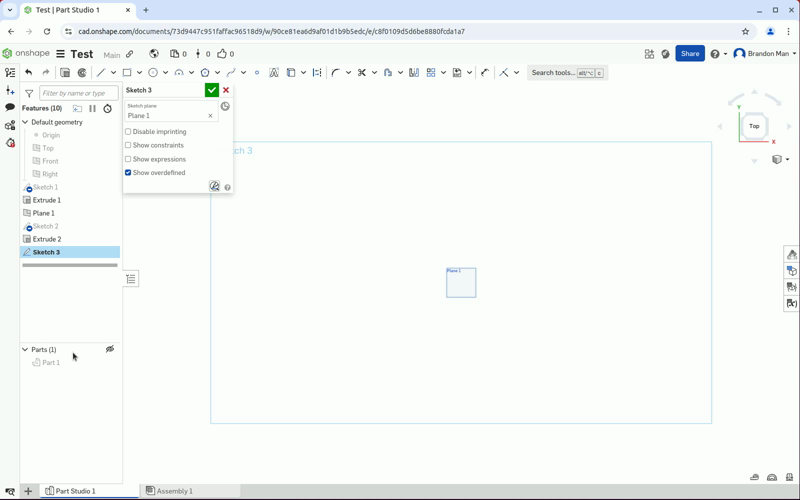
key_down(shift)
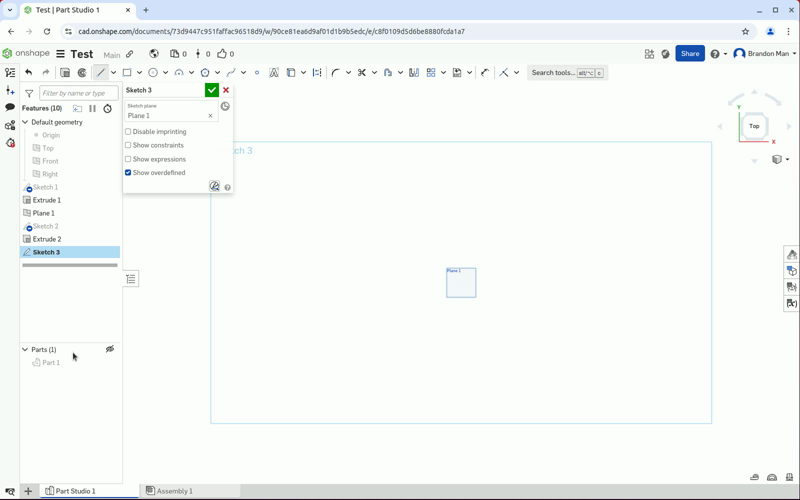
mouse_move(457, 286)
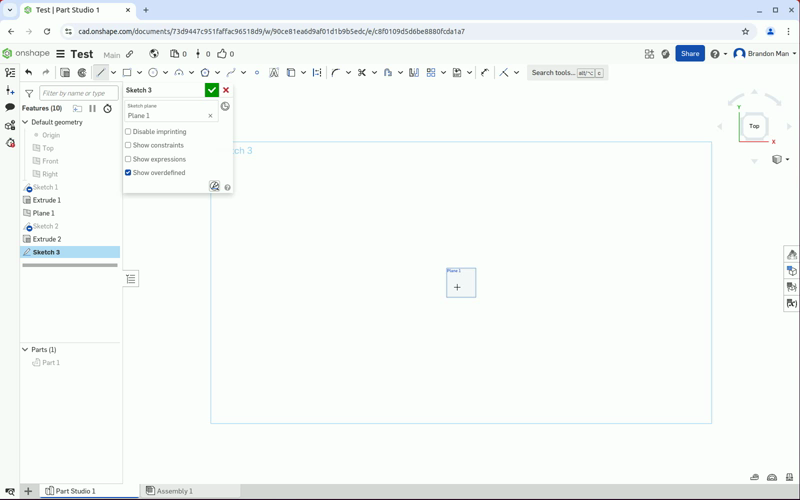
click(457, 286)
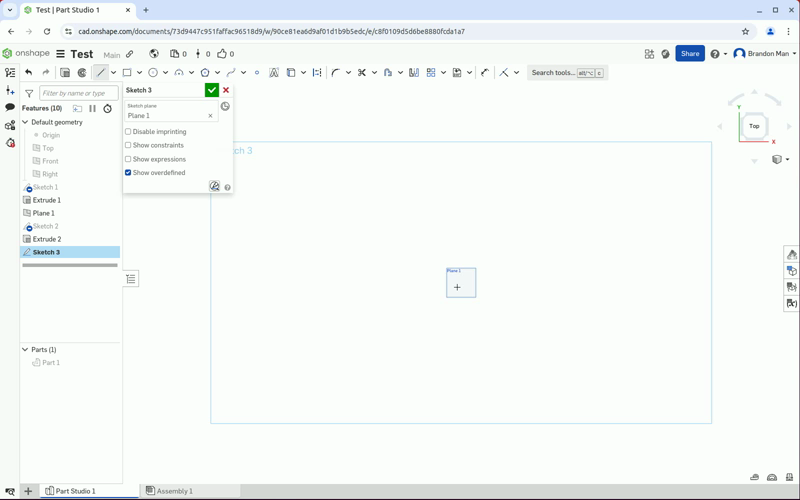
key_up(shift)
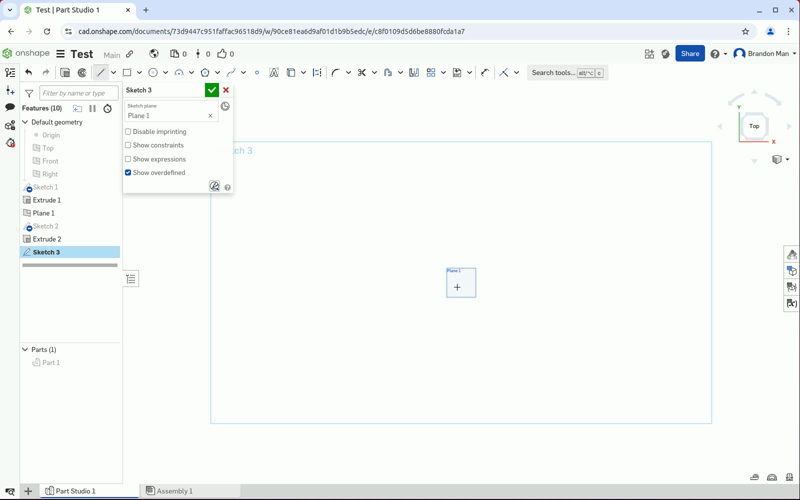
key_down(shift)
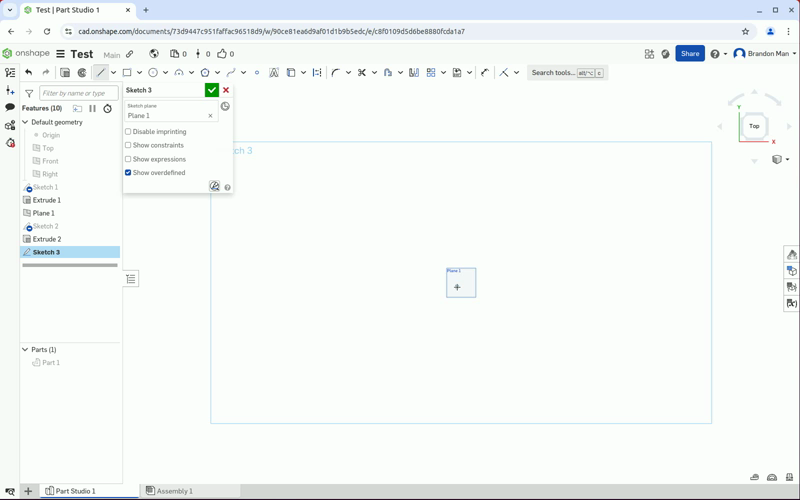
mouse_move(487, 286)
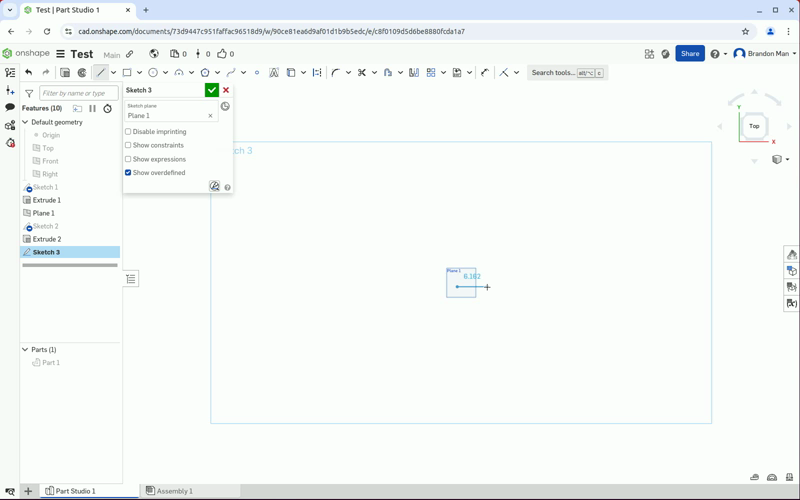
mouse_move(457, 278)
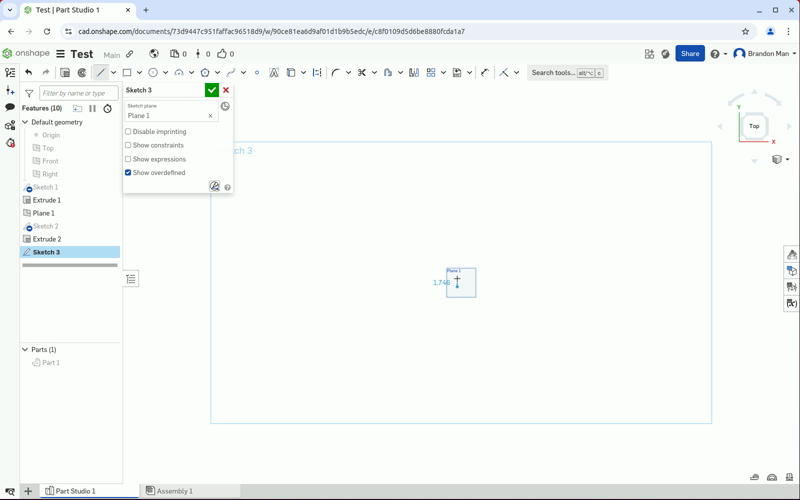
click(457, 278)
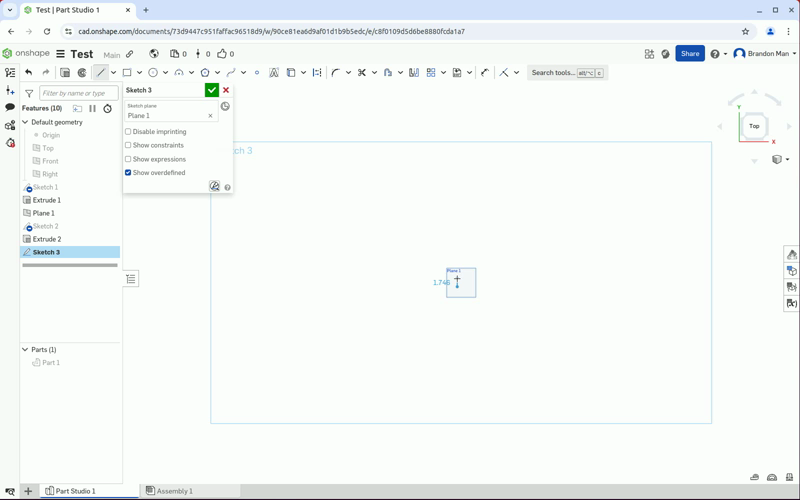
key_up(shift)
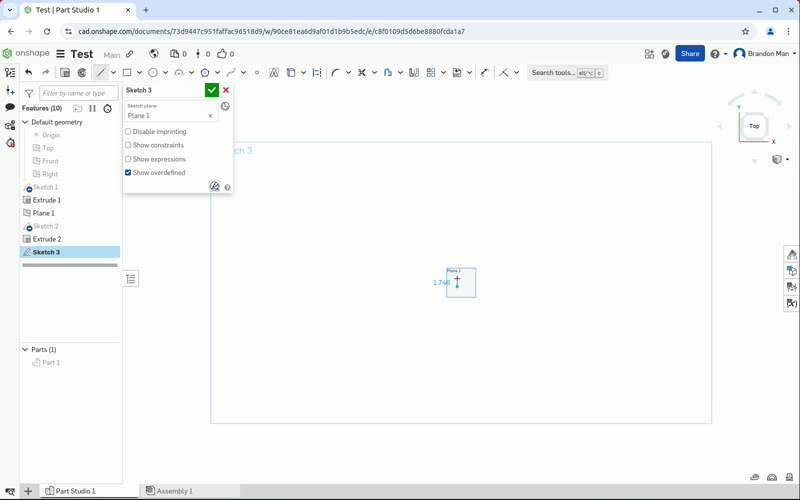
key(esc)
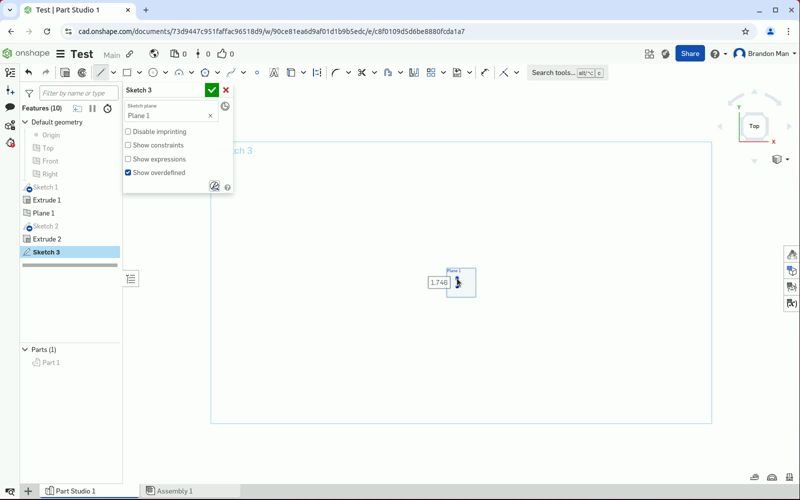
key(a)
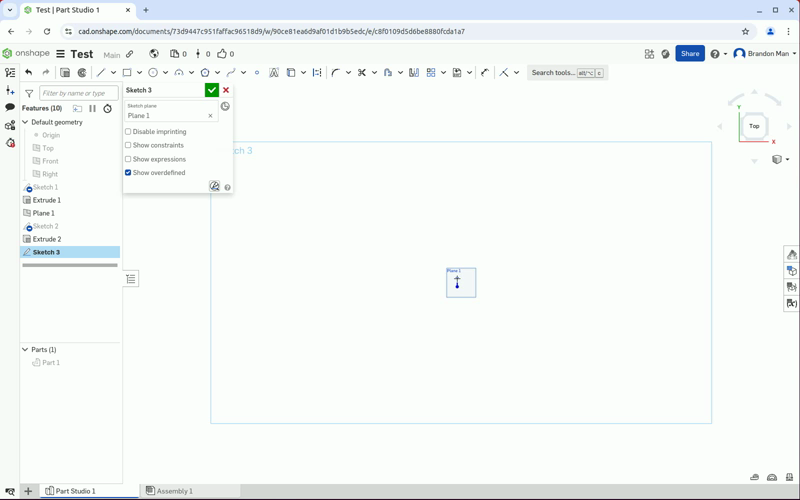
mouse_move(457, 278)
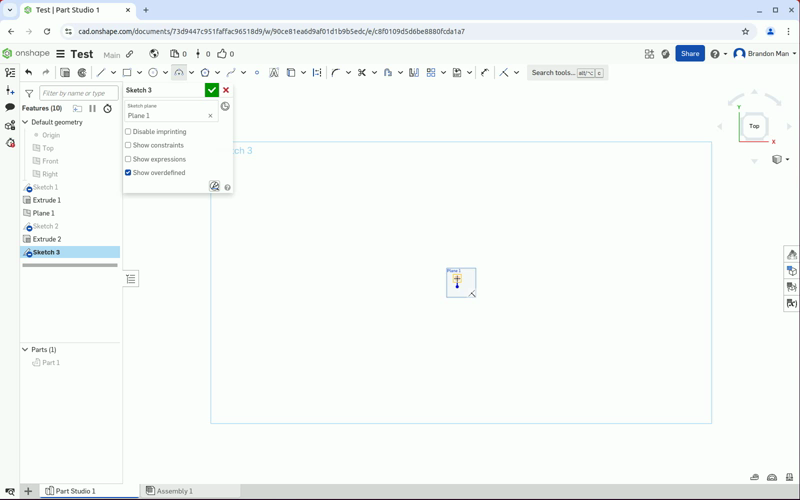
click(457, 278)
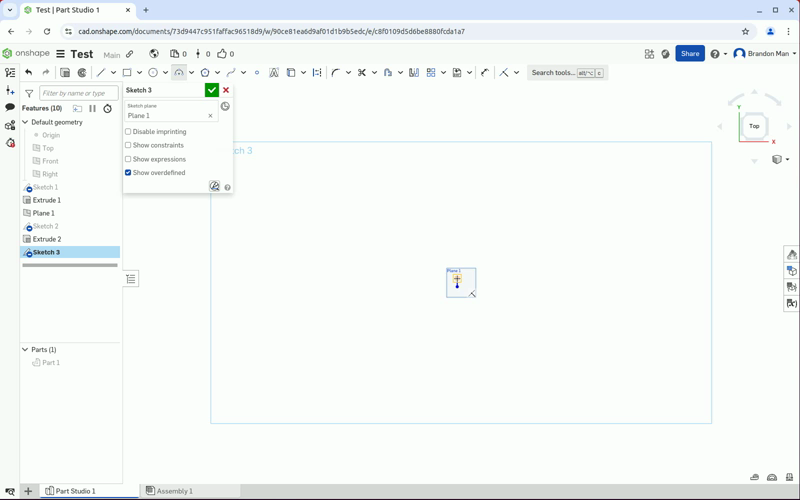
mouse_move(457, 286)
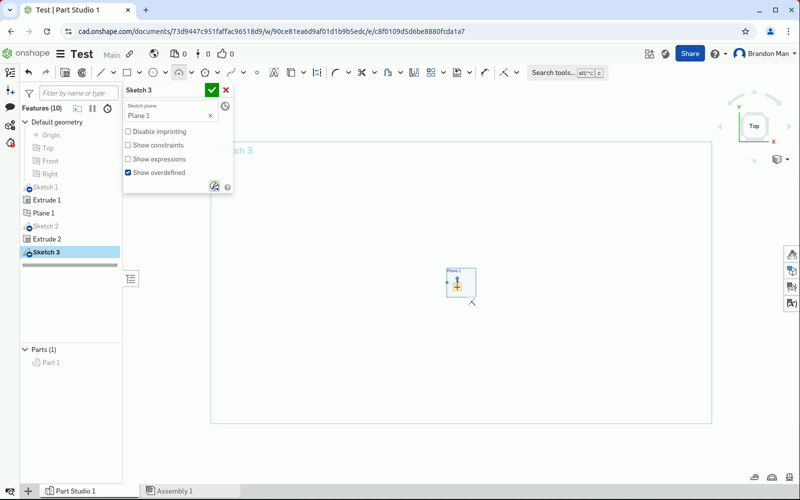
click(457, 286)
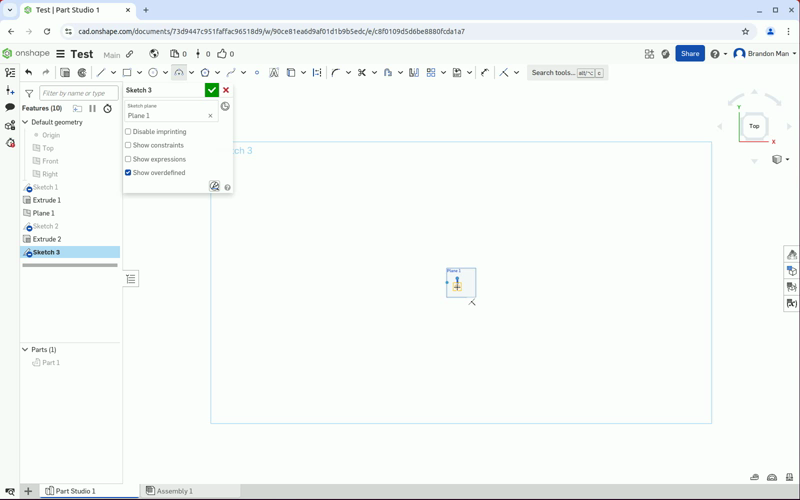
key_down(shift)
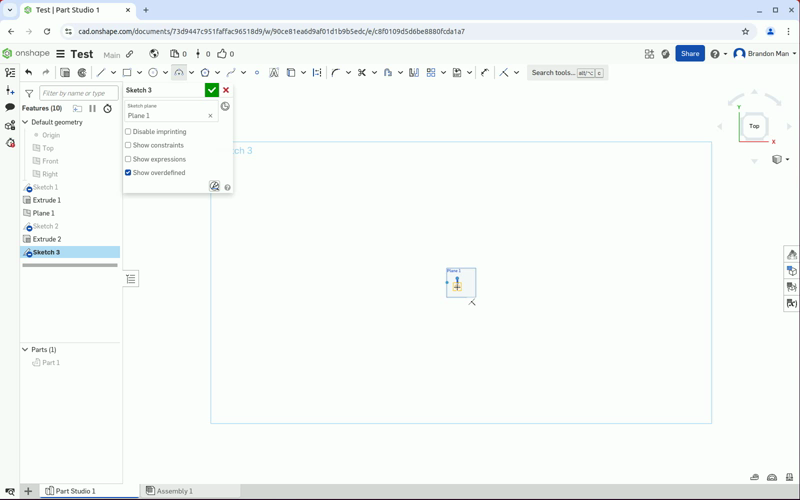
mouse_move(455, 282)
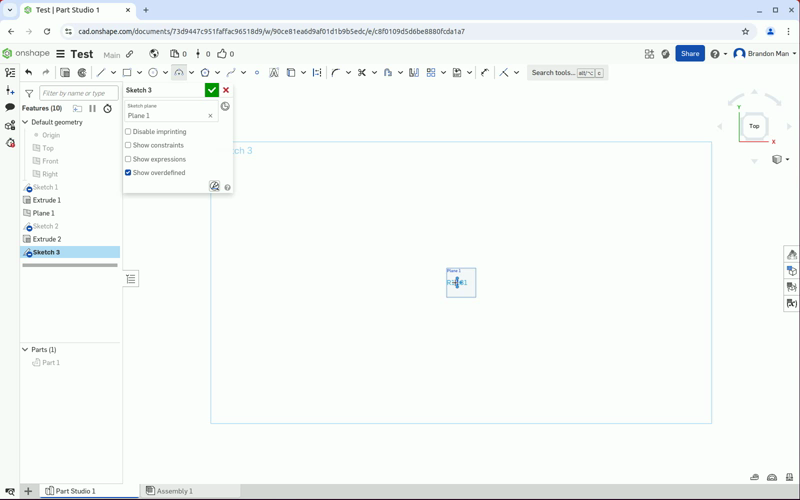
click(455, 282)
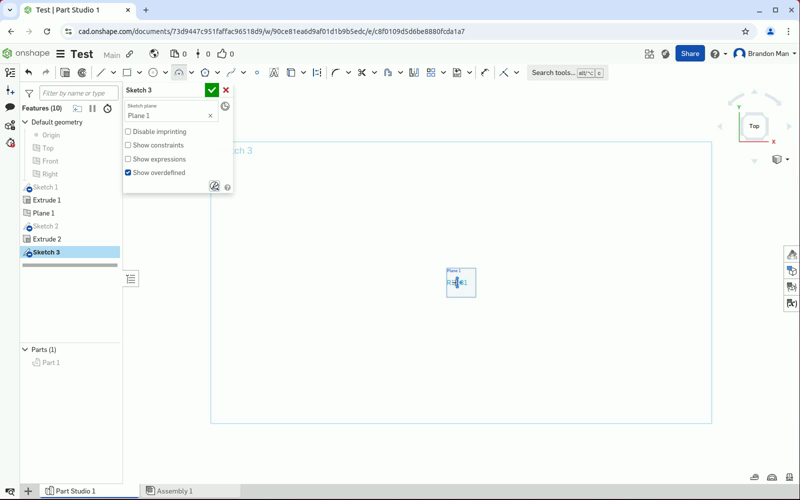
key_up(shift)
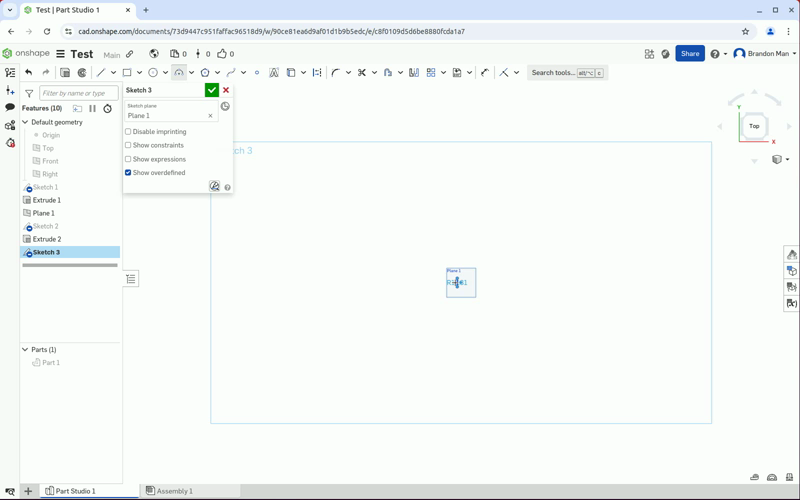
key(esc)
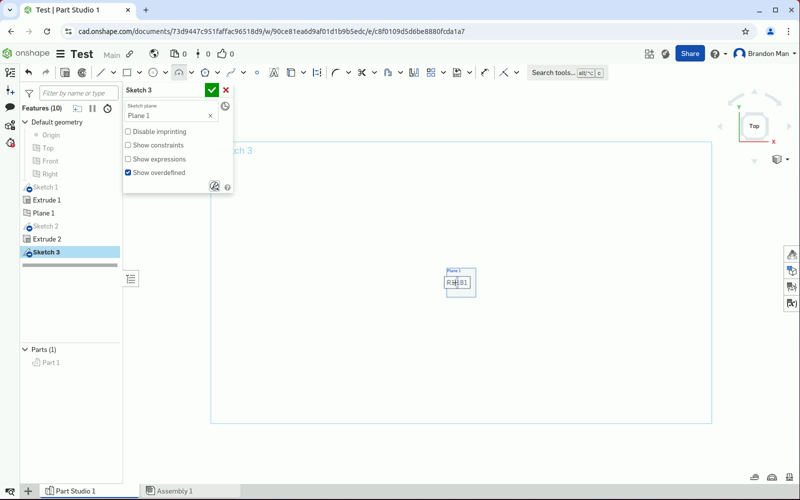
mouse_move(457, 280)
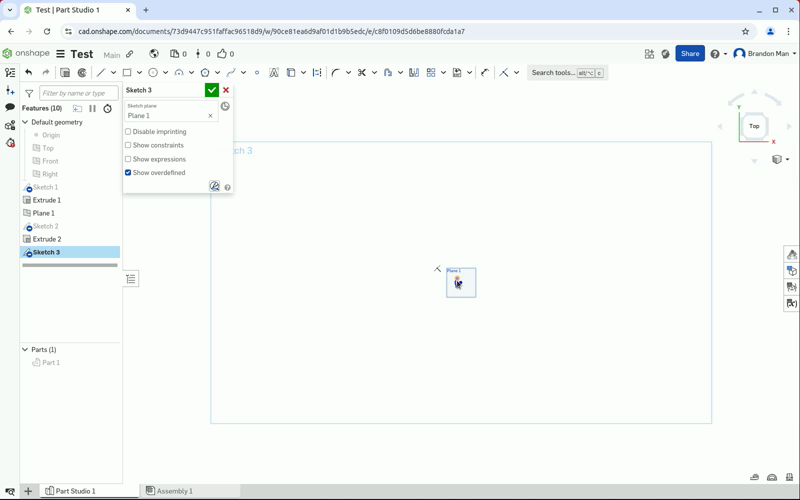
scroll(6)
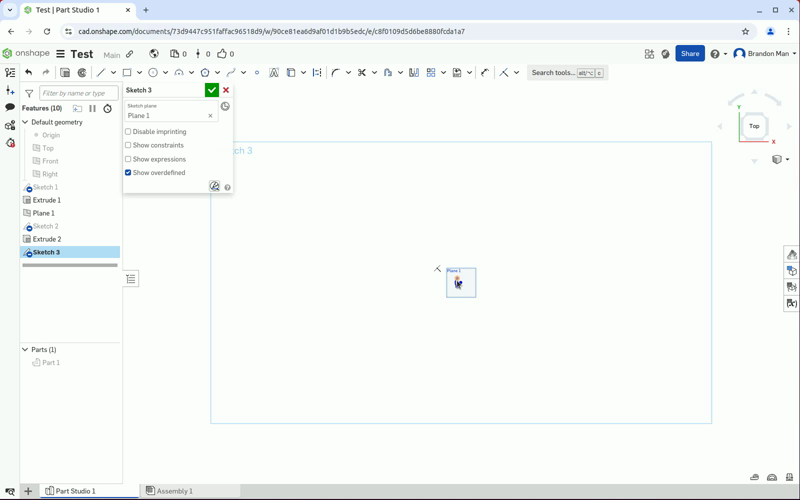
scroll(6)
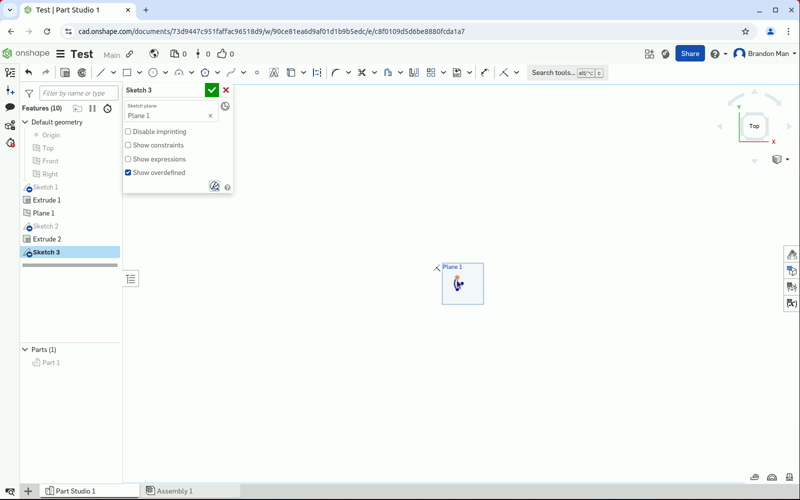
scroll(6)
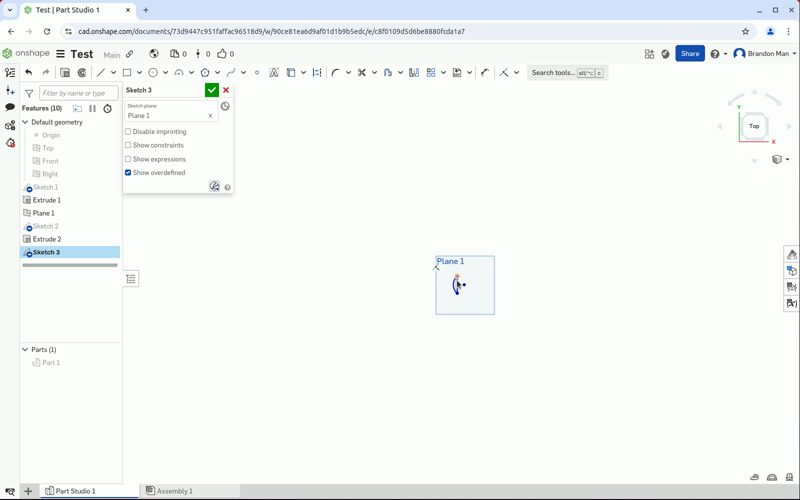
scroll(6)
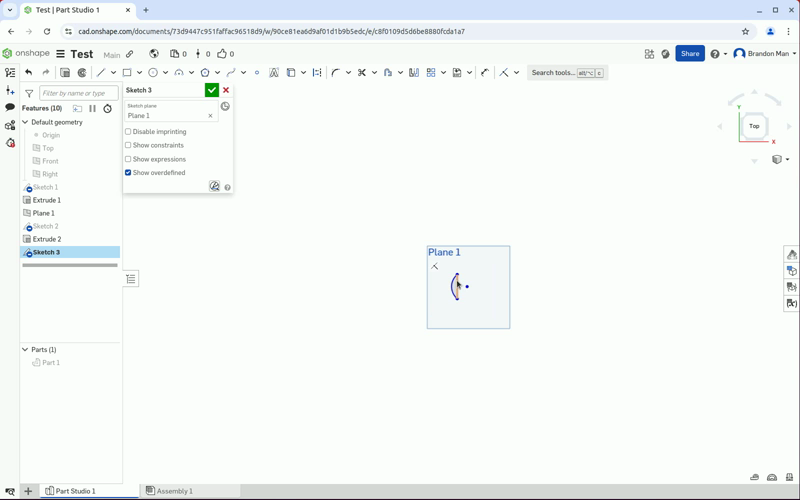
scroll(6)
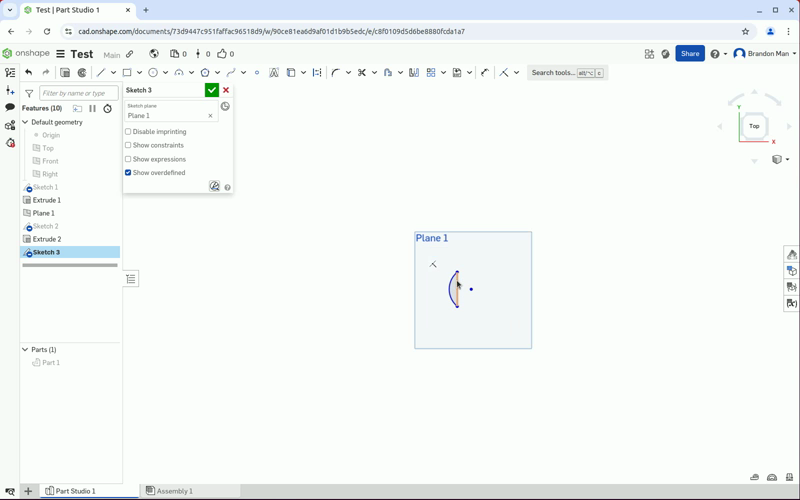
scroll(6)
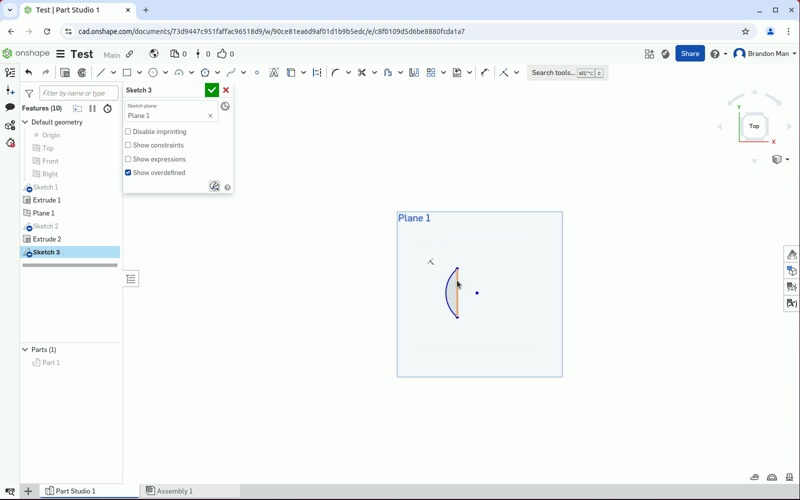
scroll(6)
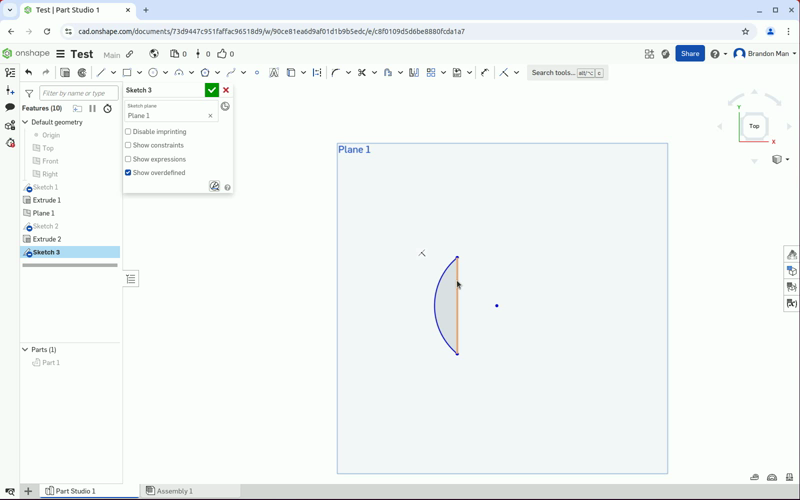
click(457, 280)
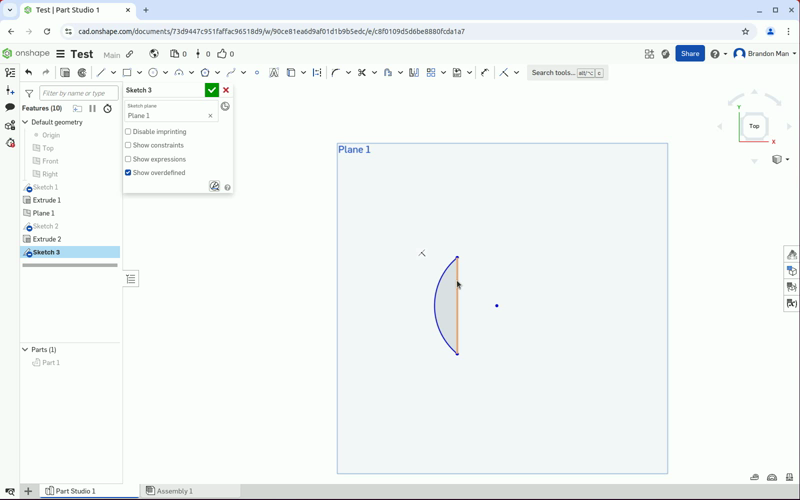
scroll(-6)
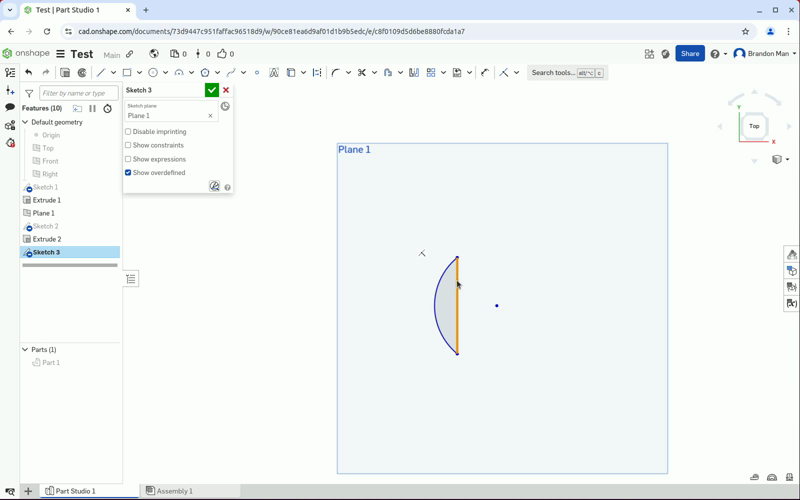
scroll(-6)
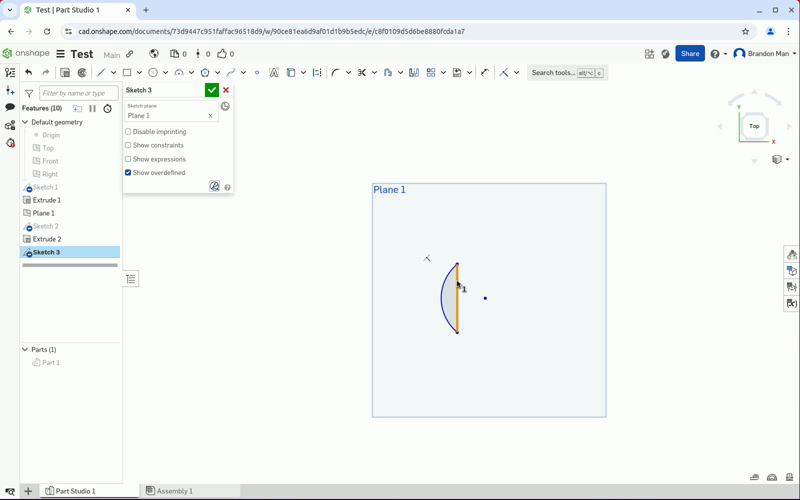
scroll(-6)
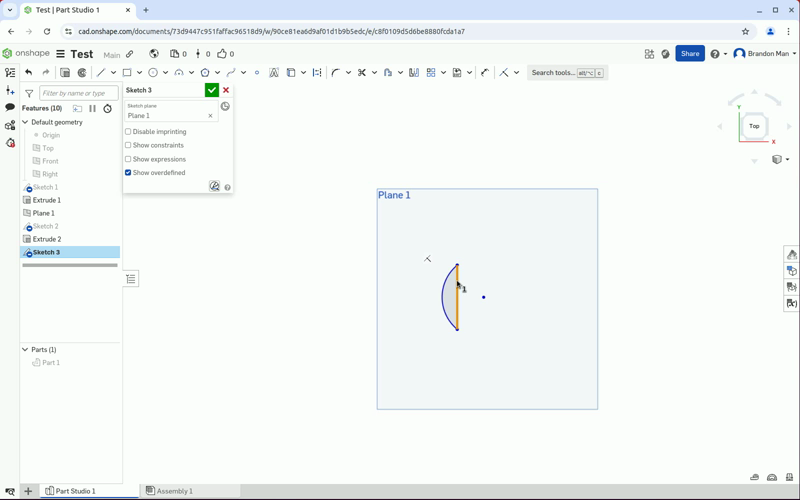
scroll(-6)
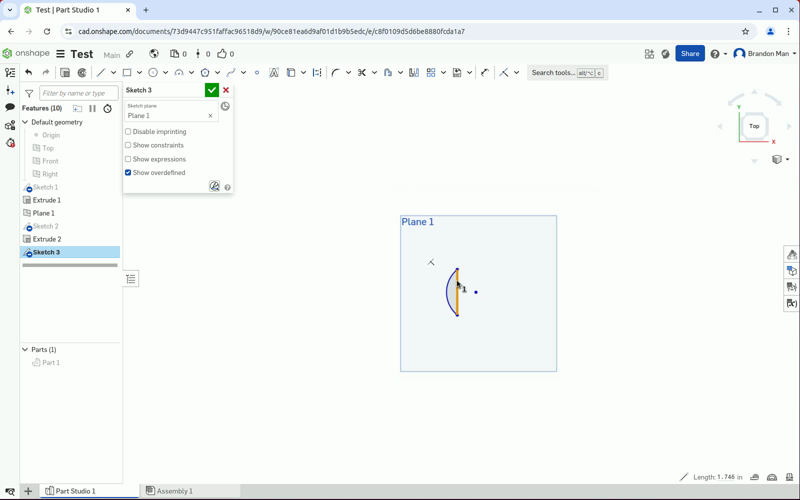
scroll(-6)
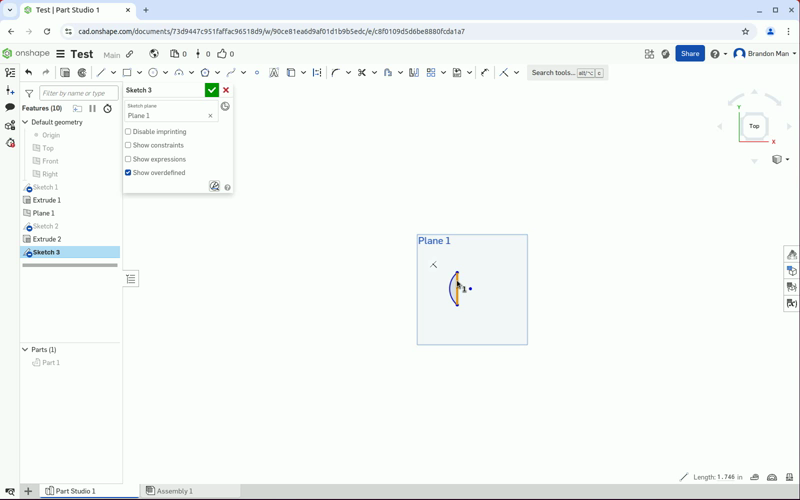
scroll(-6)
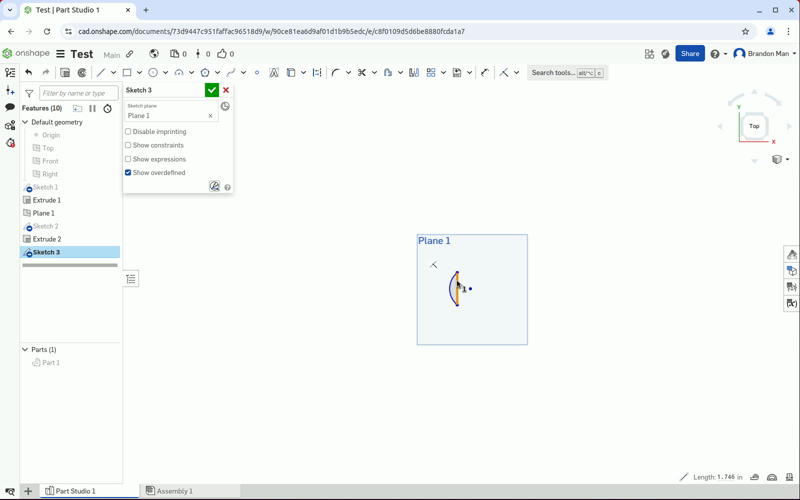
scroll(-6)
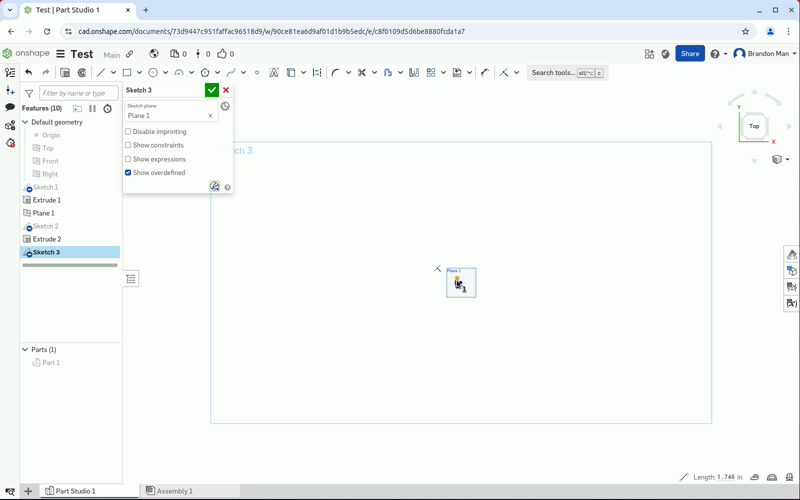
mouse_move(73, 352)
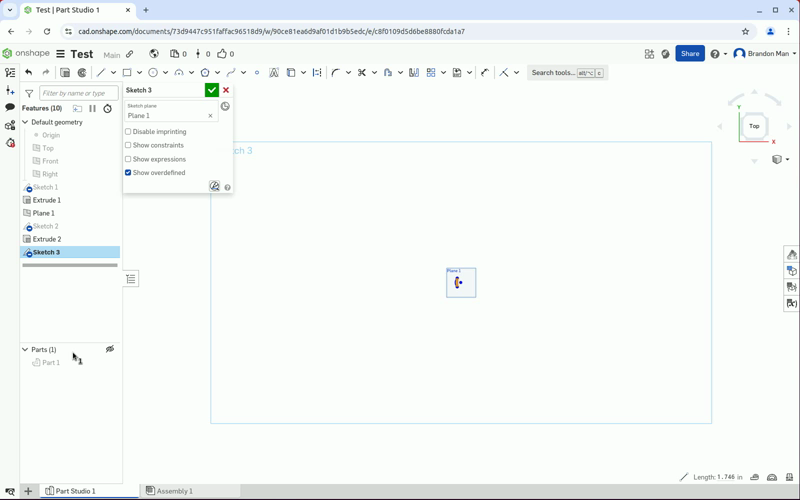
key(shift+y)
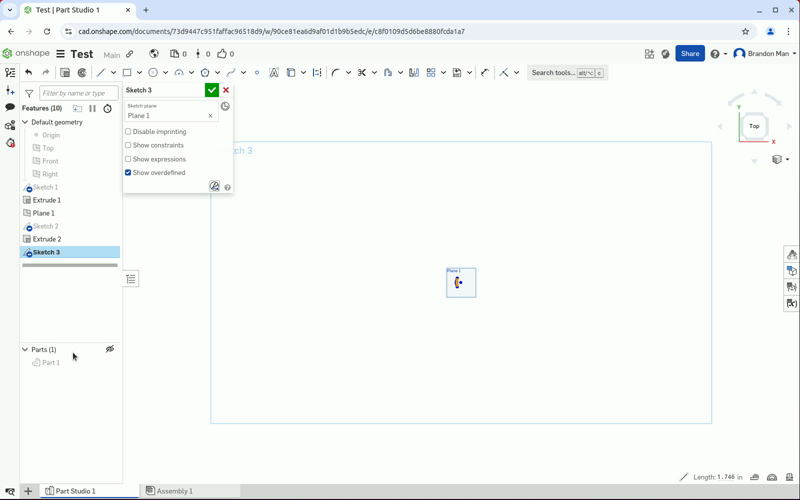
key(shift+e)
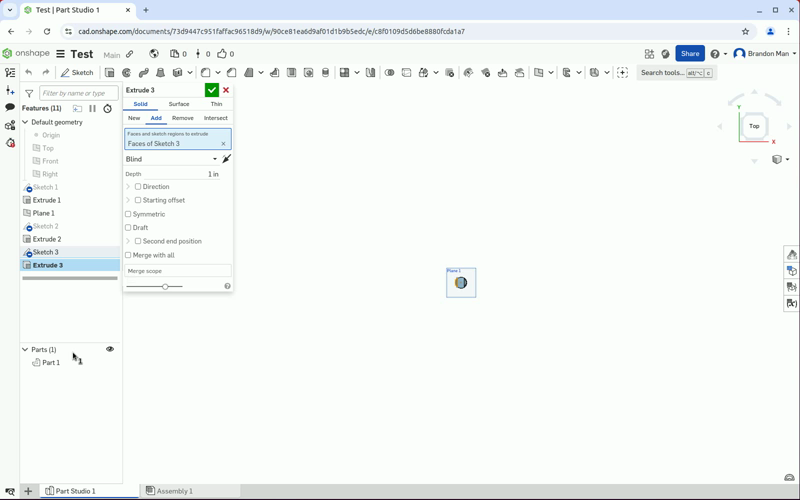
mouse_move(143, 106)
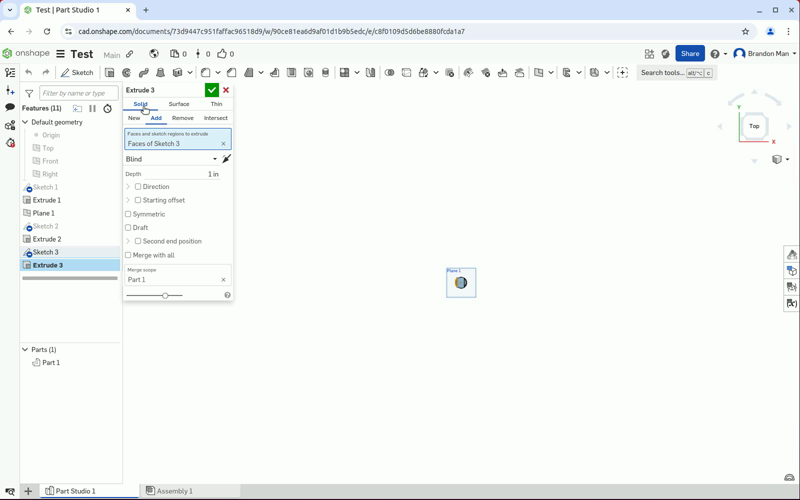
click(143, 106)
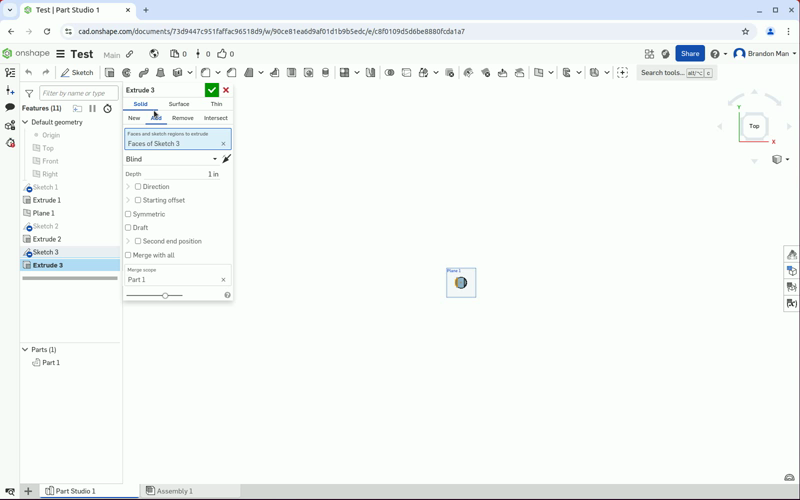
mouse_move(186, 120)
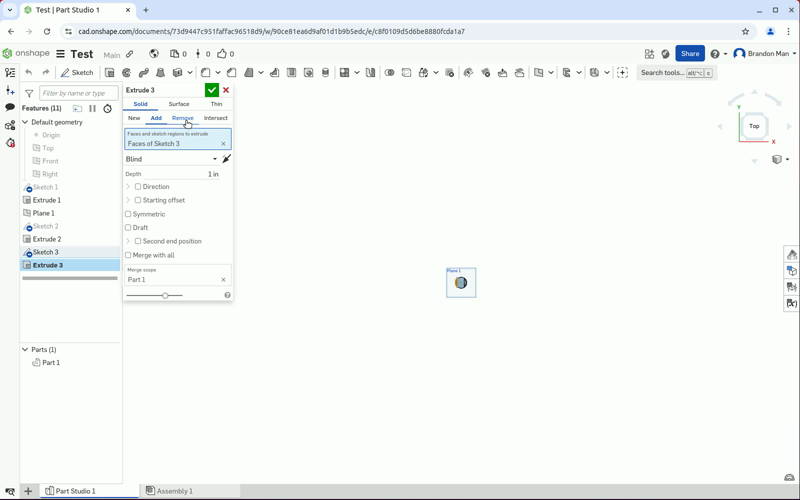
click(186, 120)
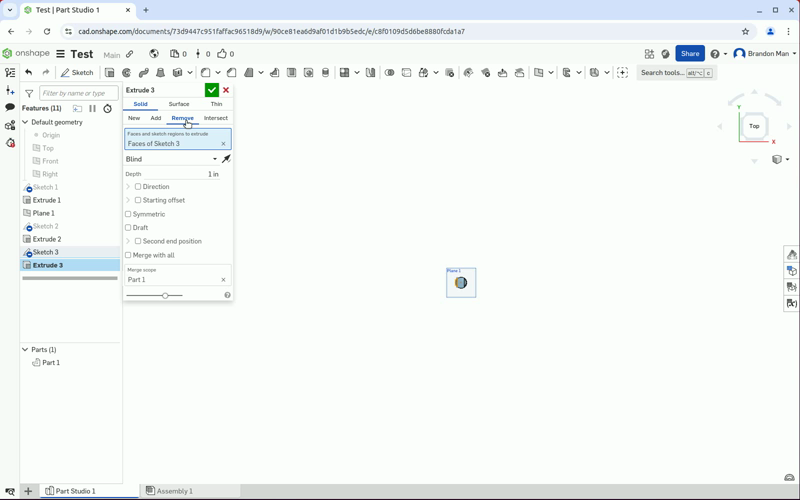
key(tab, 4)
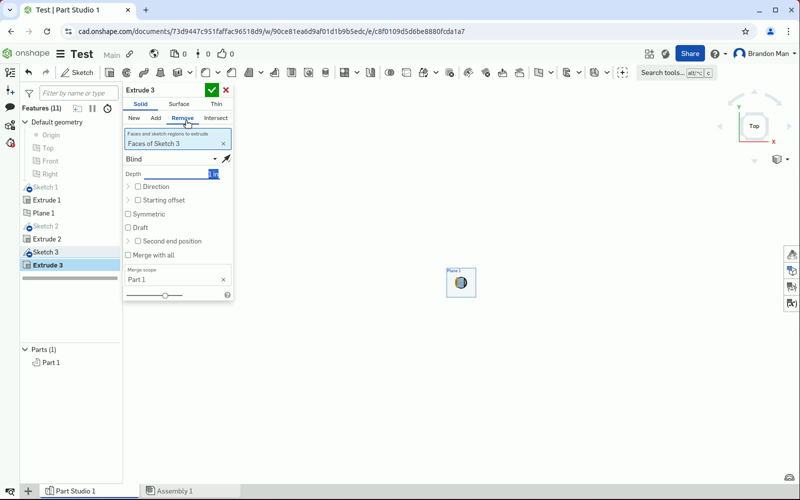
text(2.407)
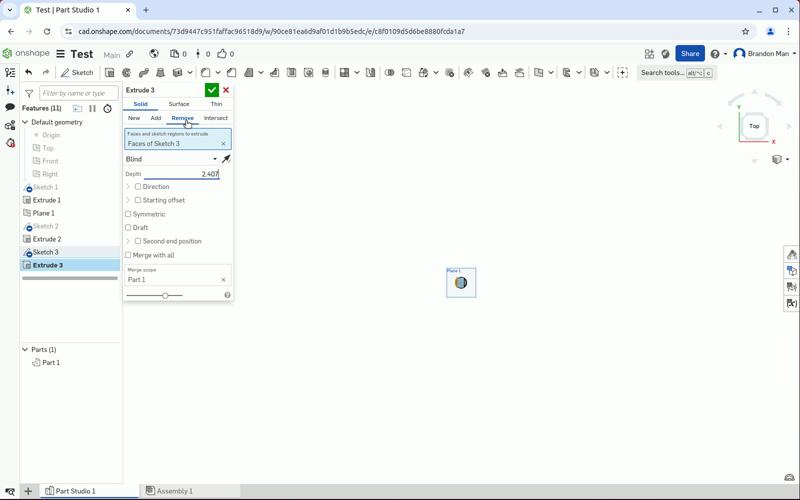
key(tab, 6)
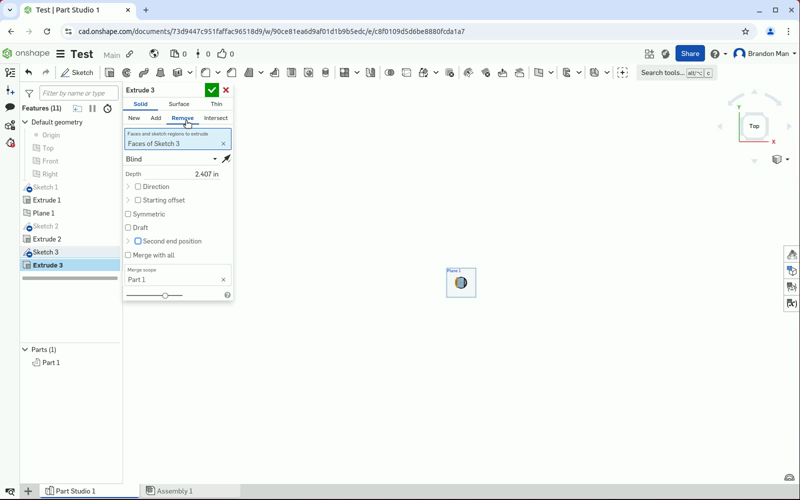
key(space)
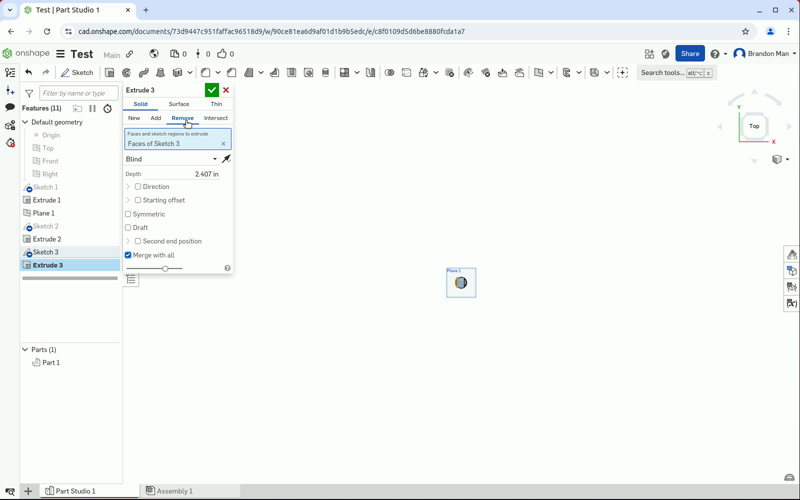
key(enter)
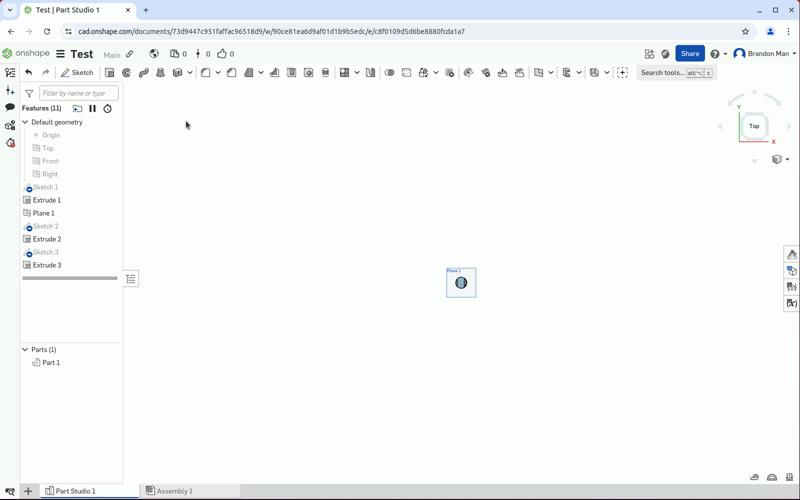
key(shift+h)
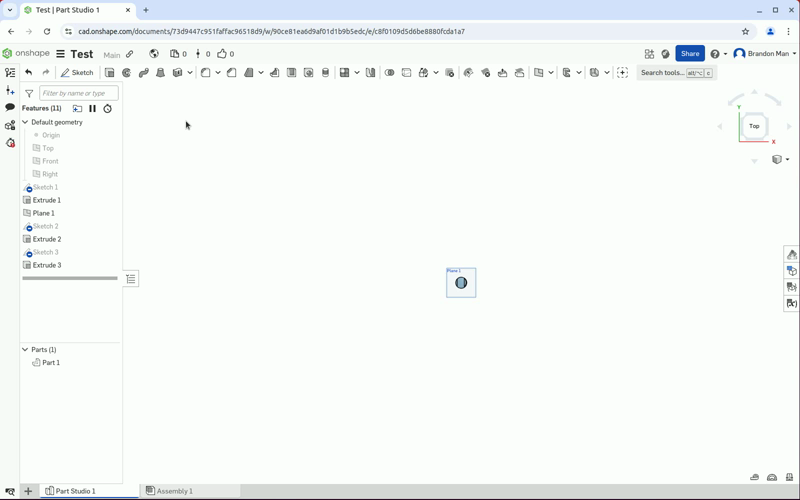
key(shift+h)
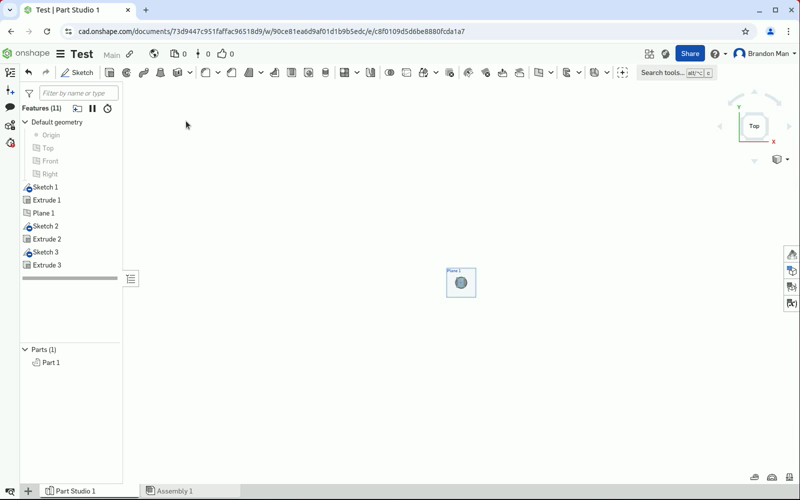
key(shift+7)
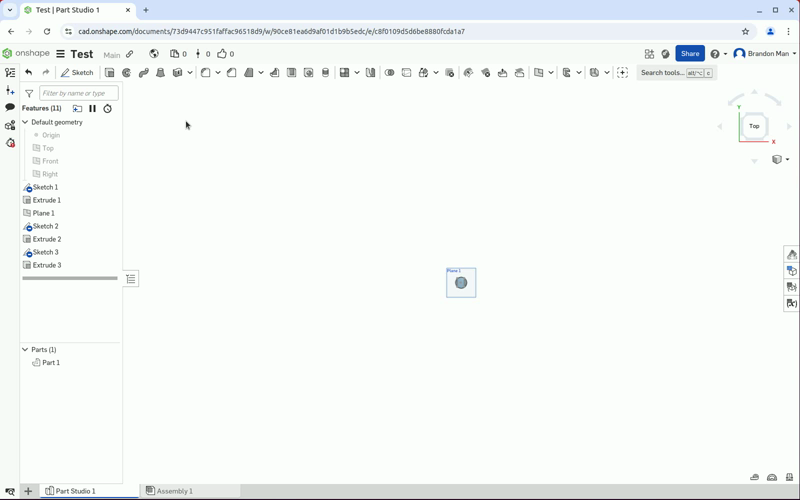
key(up, 3)
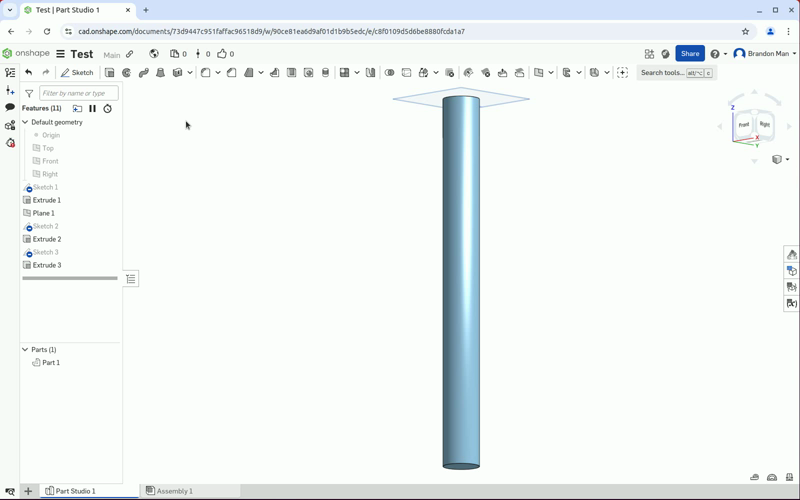
key(left, 3)
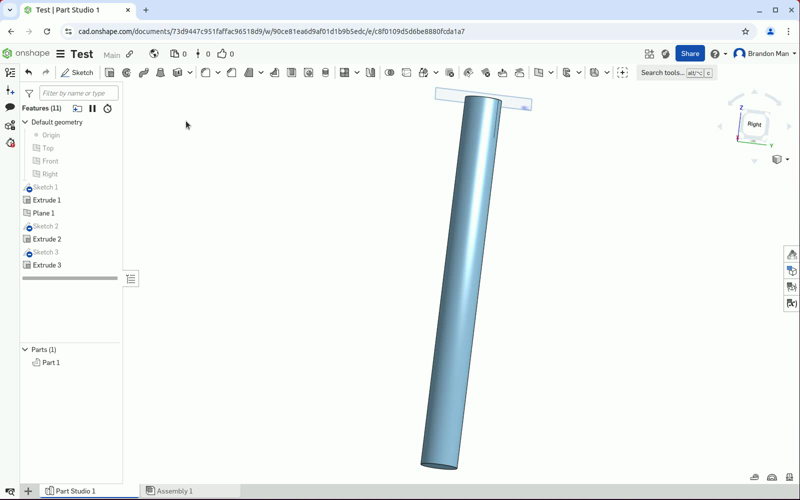
key(right, 3)
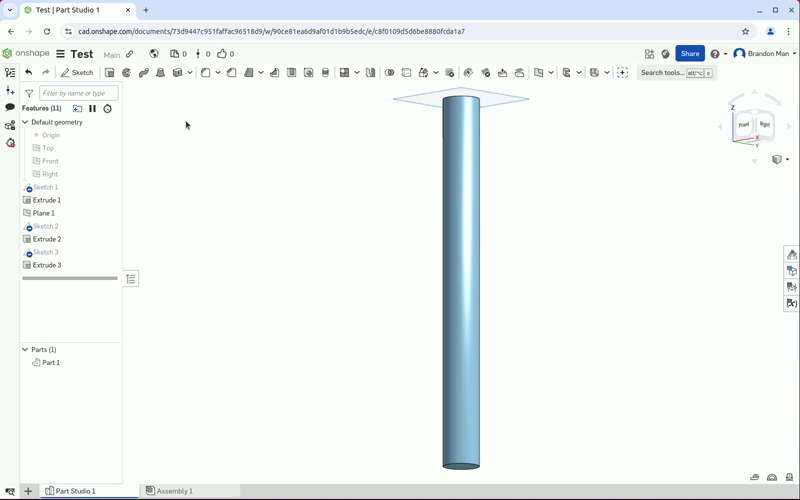
key(down, 3)
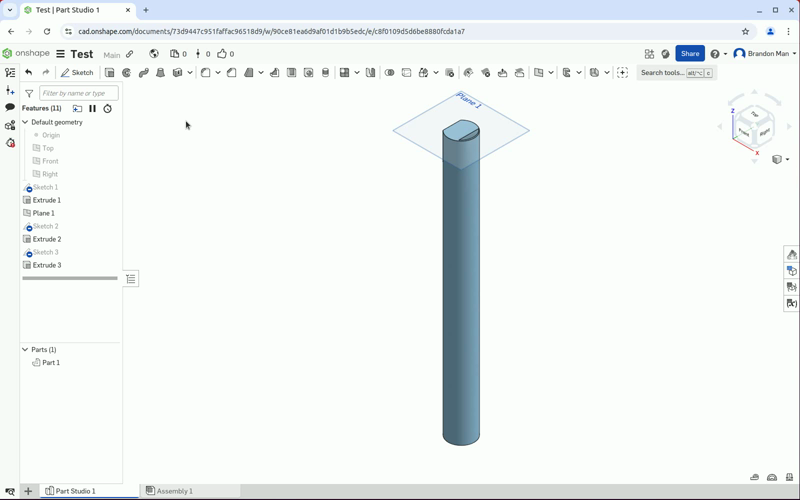
mouse_move(73, 189)
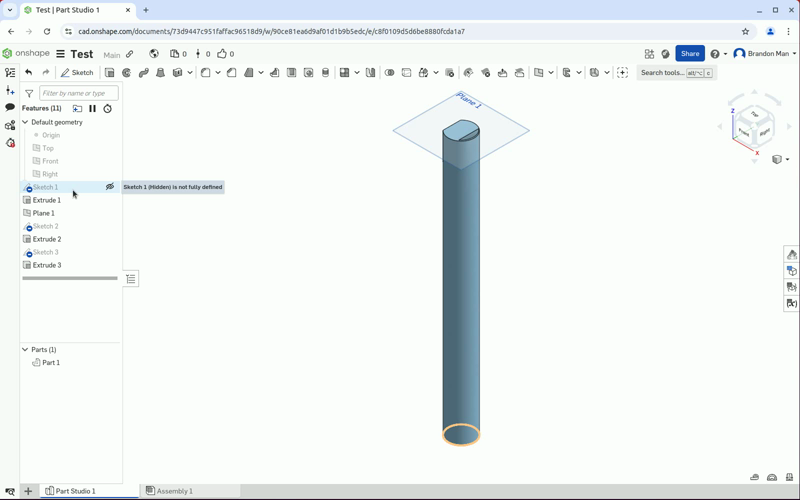
click(73, 189)